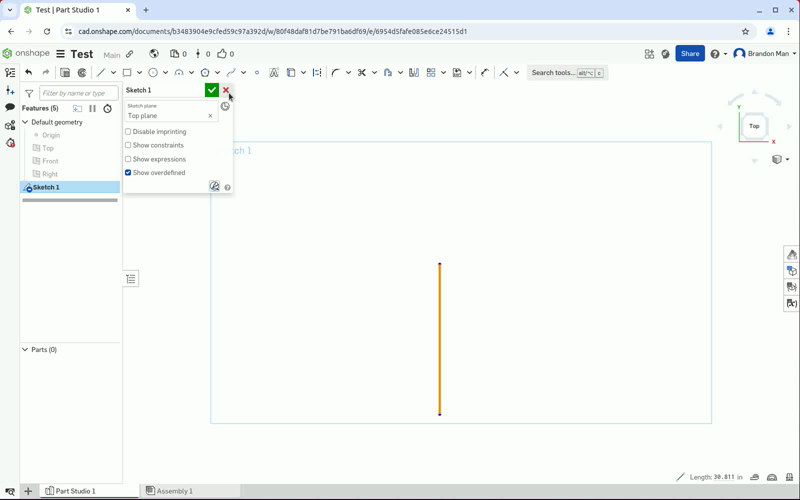
key(shift+h)
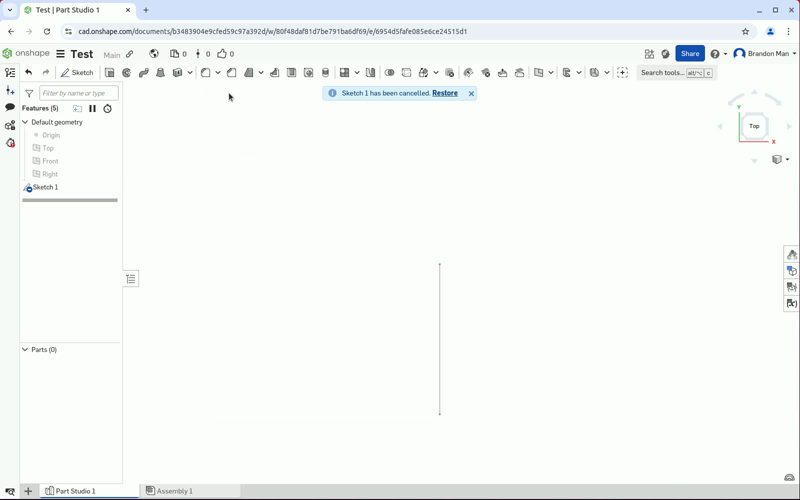
key(shift+s)
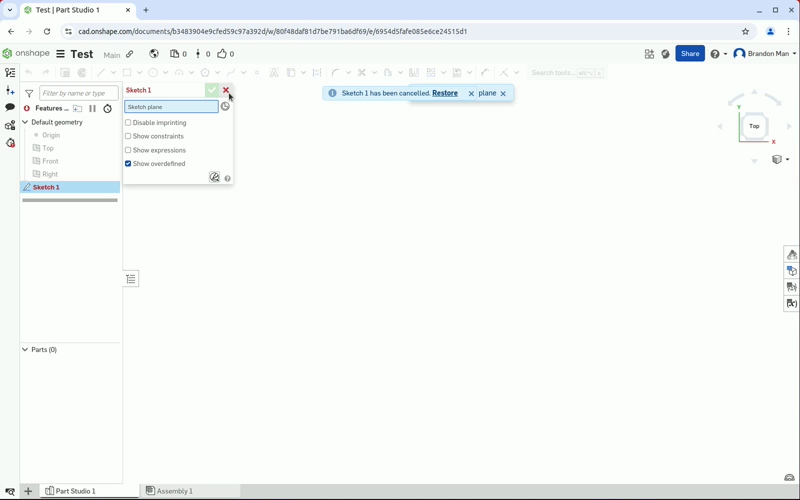
mouse_move(73, 150)
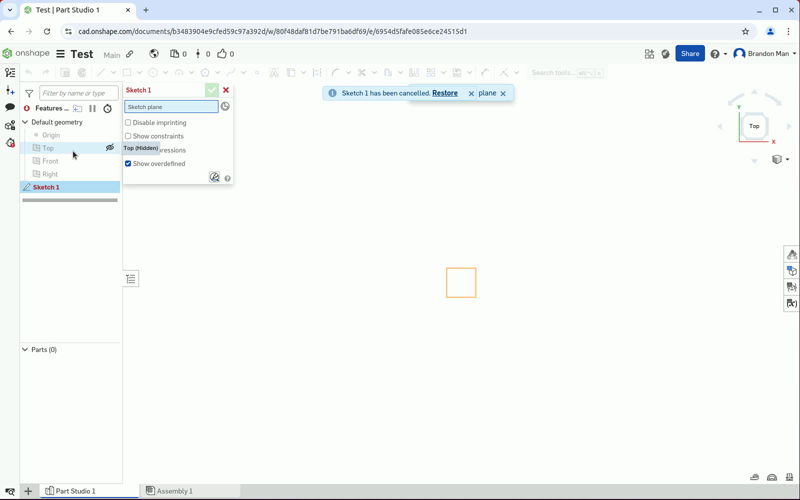
click(73, 150)
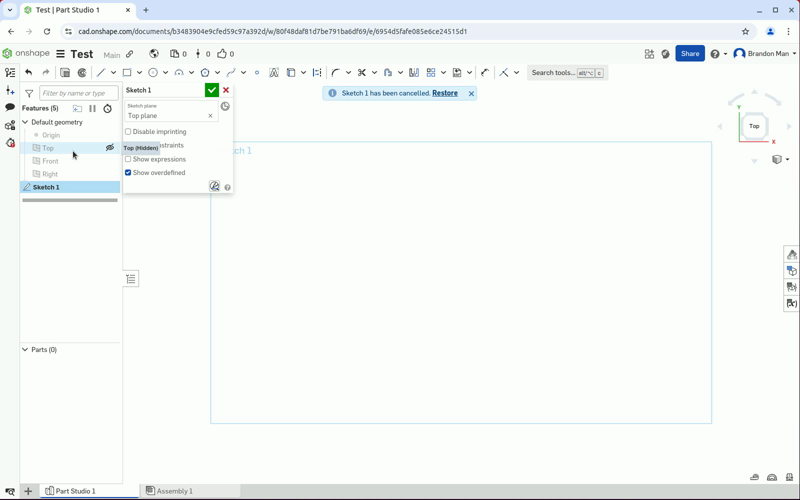
mouse_move(73, 352)
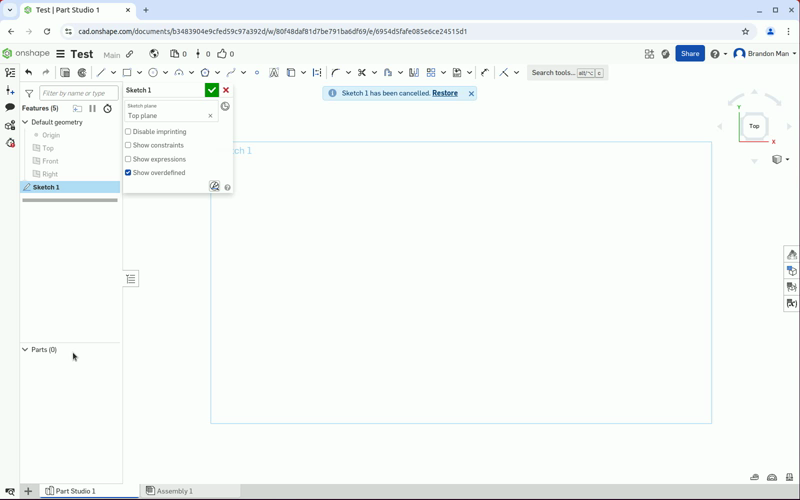
key(y)
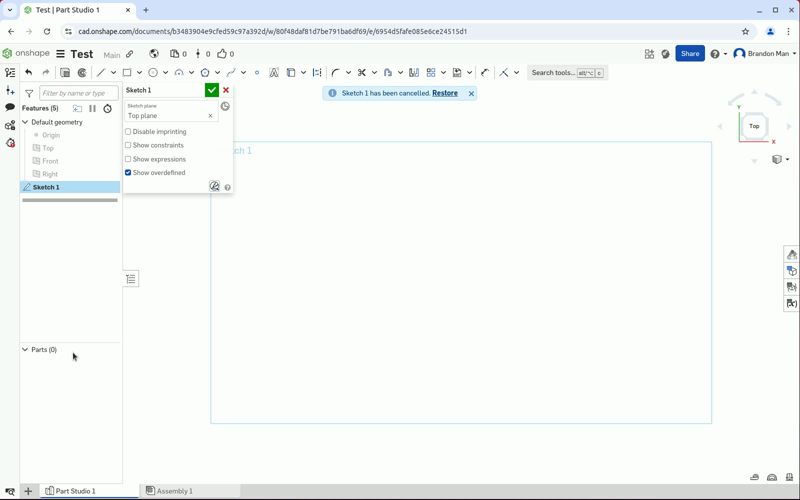
key(l)
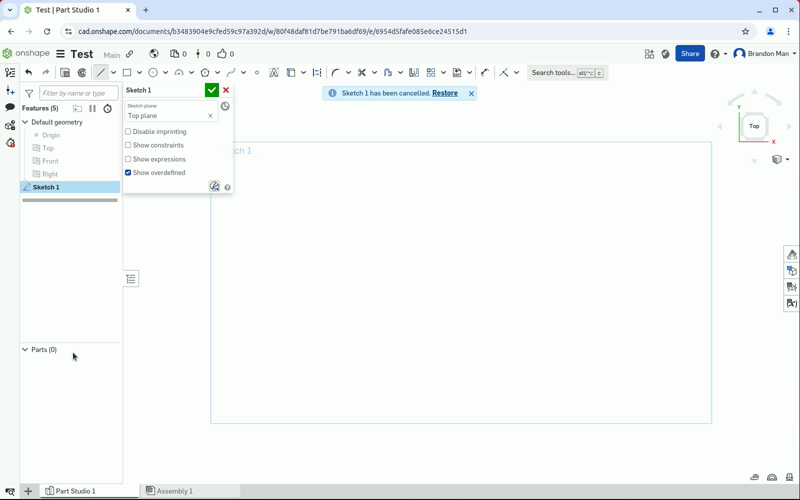
key_down(shift)
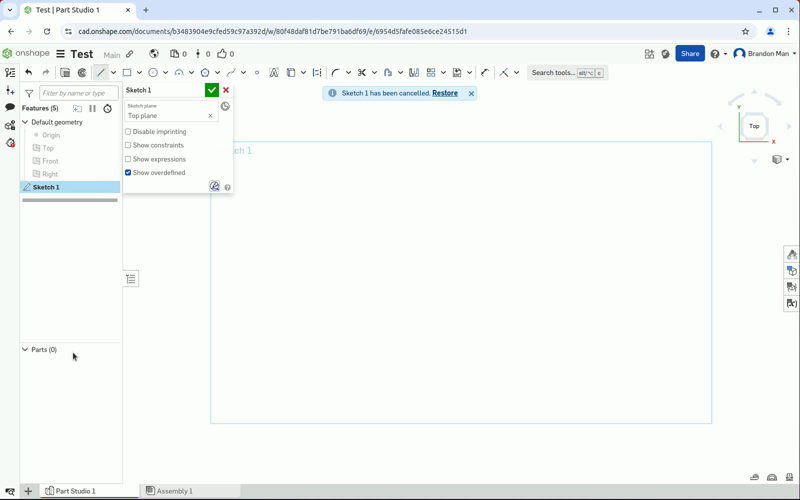
mouse_move(348, 351)
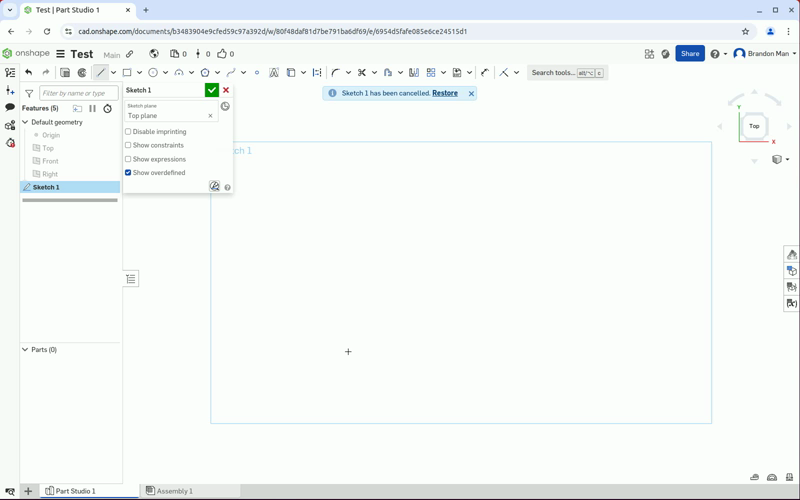
click(348, 351)
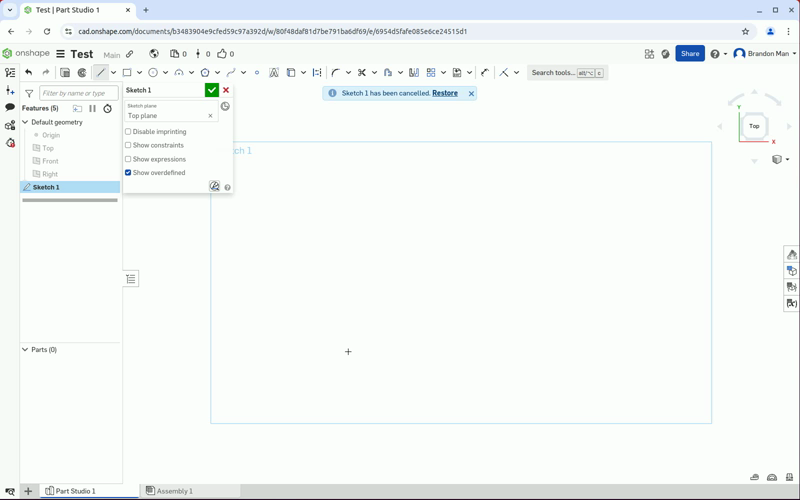
key_up(shift)
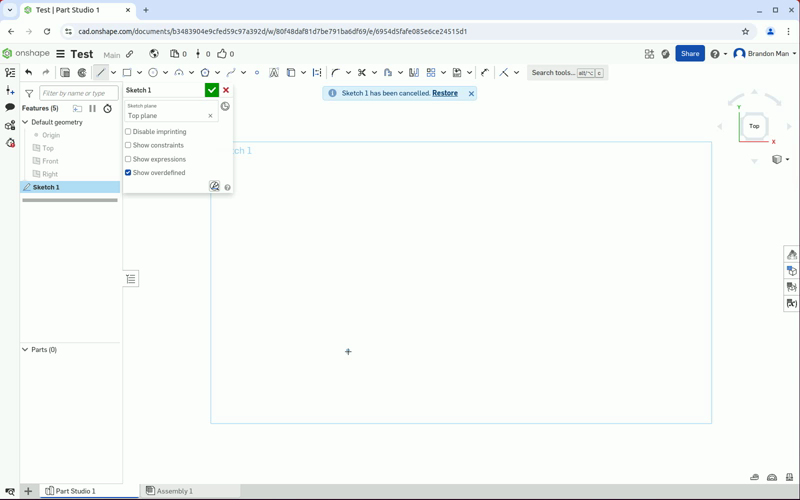
key_down(shift)
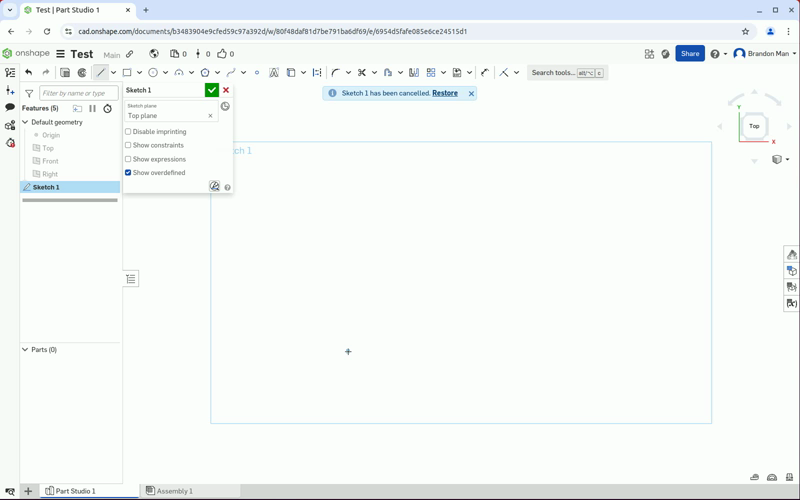
mouse_move(378, 351)
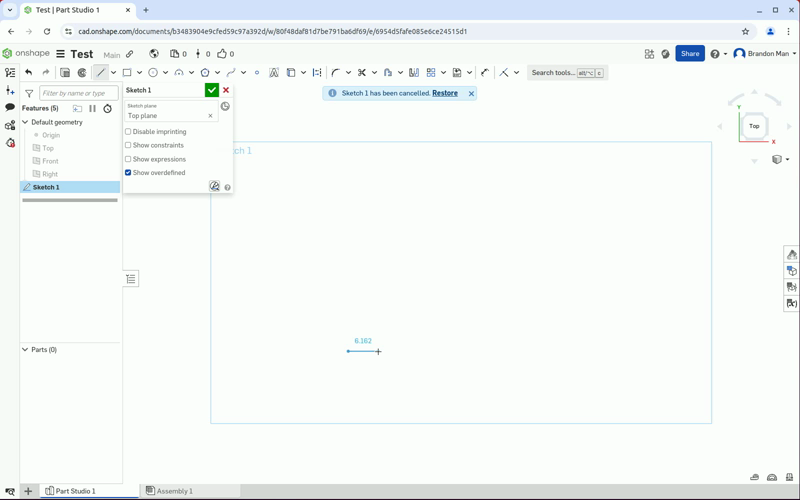
mouse_move(393, 351)
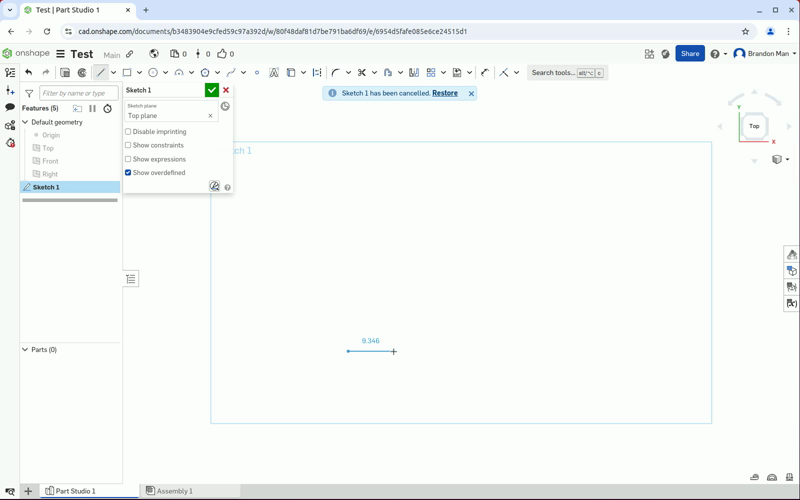
click(393, 351)
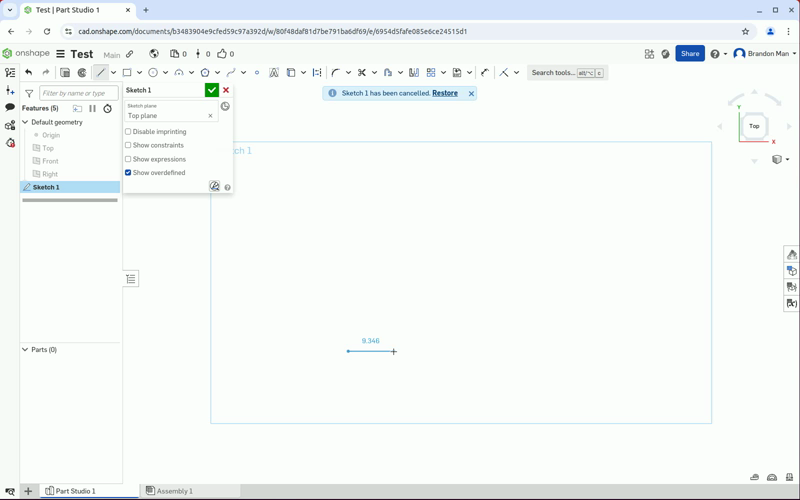
key_up(shift)
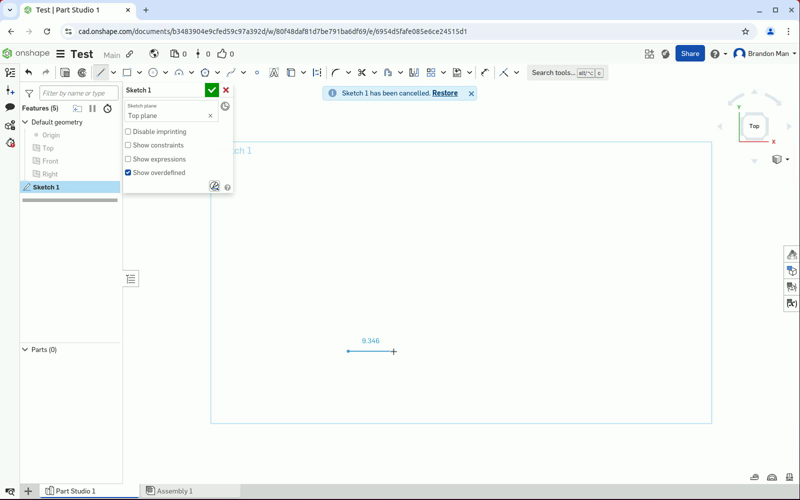
key_down(shift)
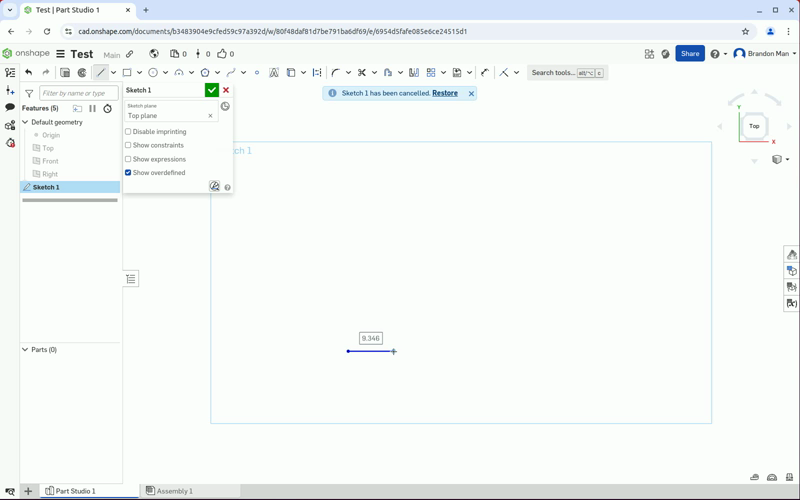
mouse_move(393, 216)
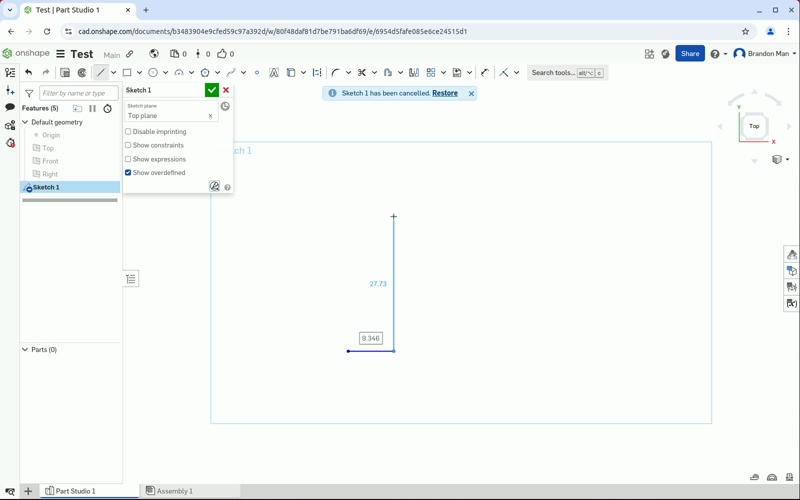
click(393, 216)
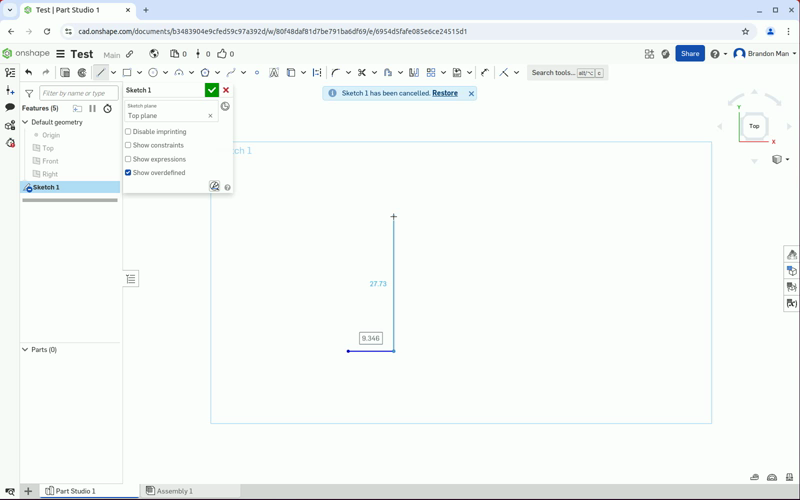
key_up(shift)
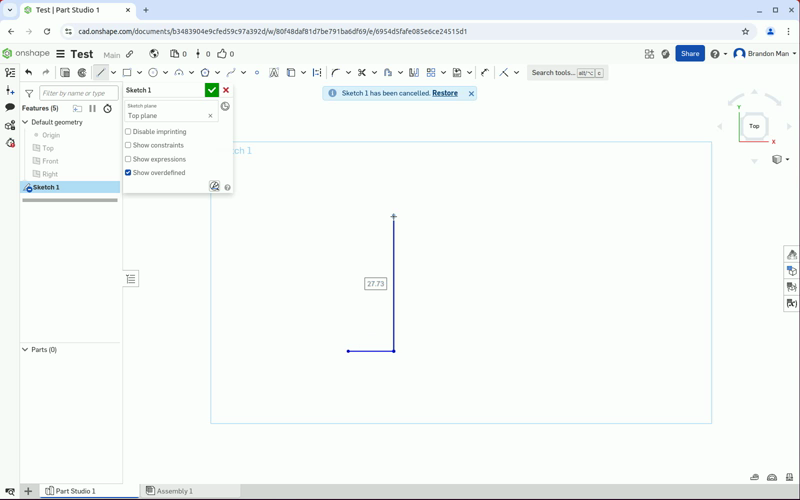
key_down(shift)
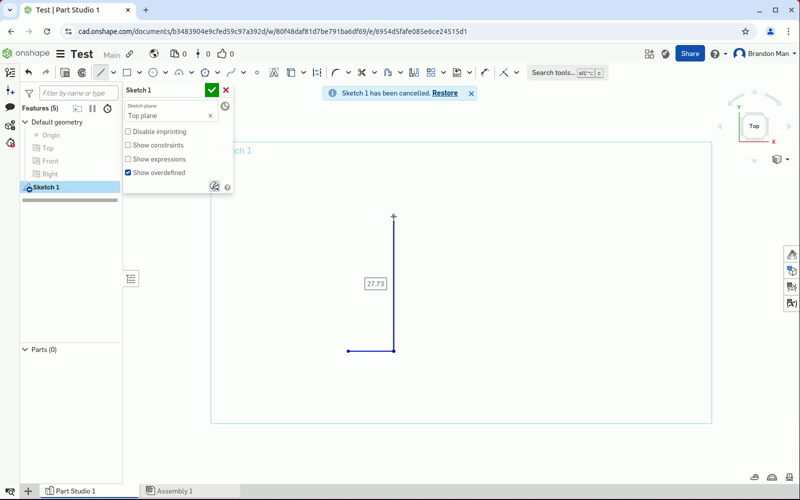
mouse_move(423, 216)
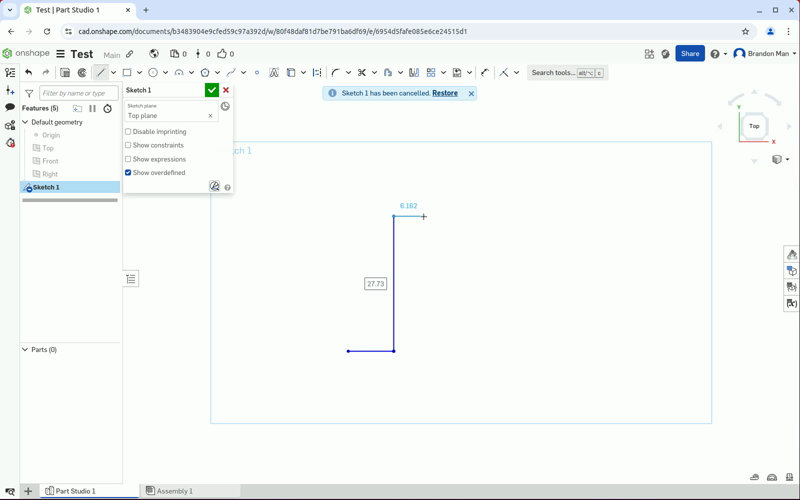
mouse_move(348, 216)
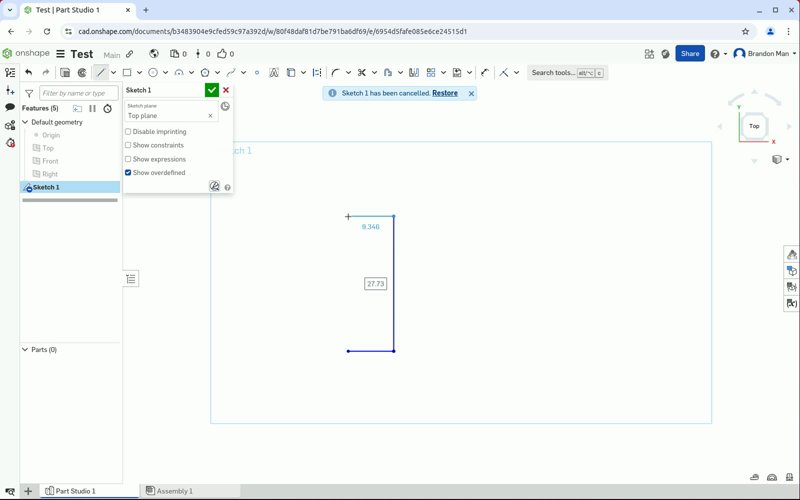
click(348, 216)
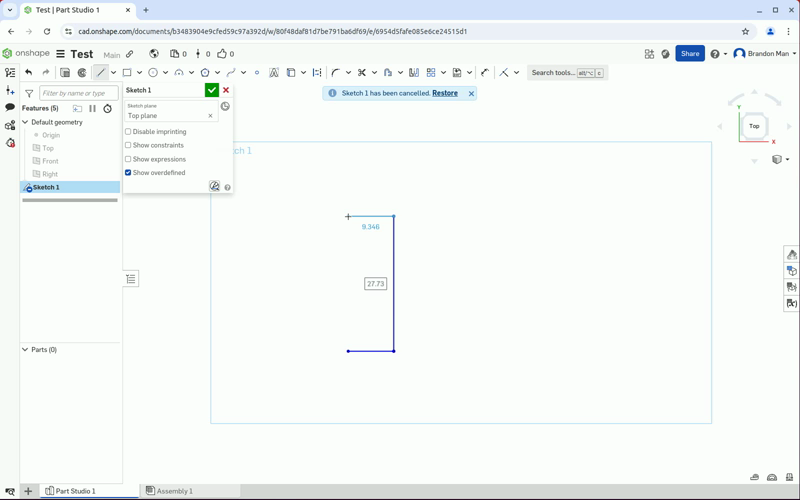
key_up(shift)
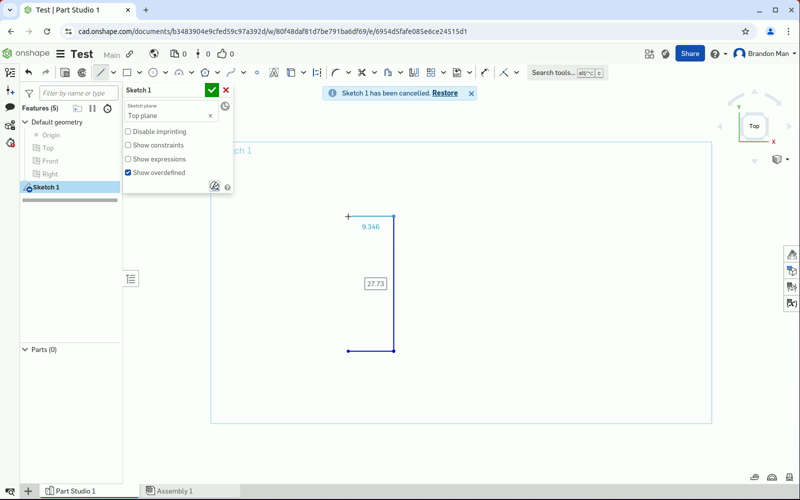
key_down(shift)
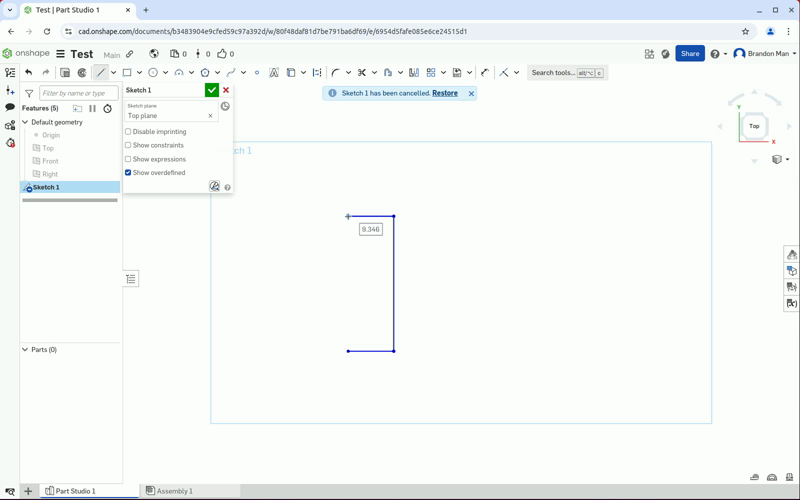
mouse_move(348, 351)
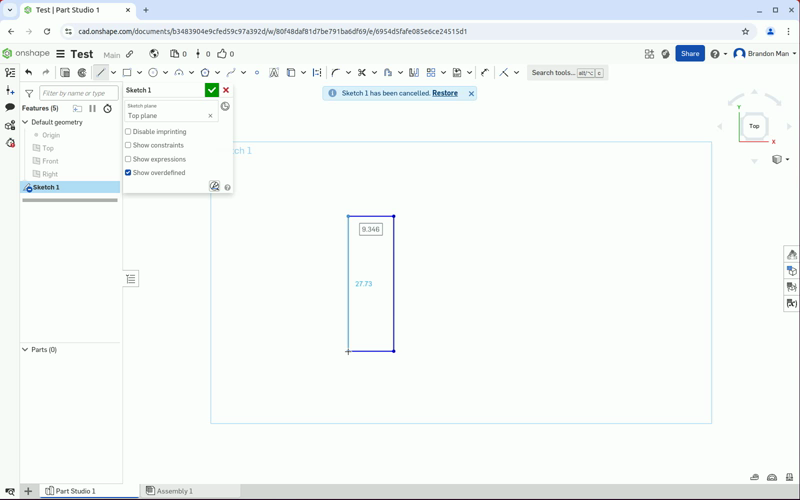
key_up(shift)
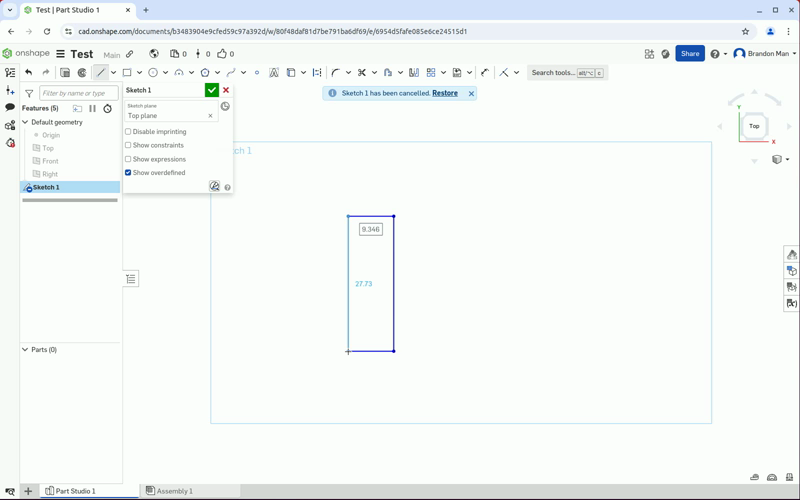
click(348, 351)
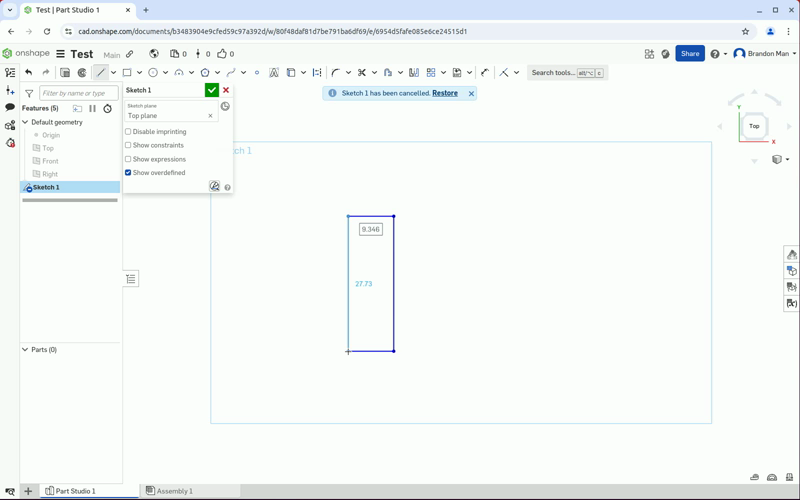
key(esc)
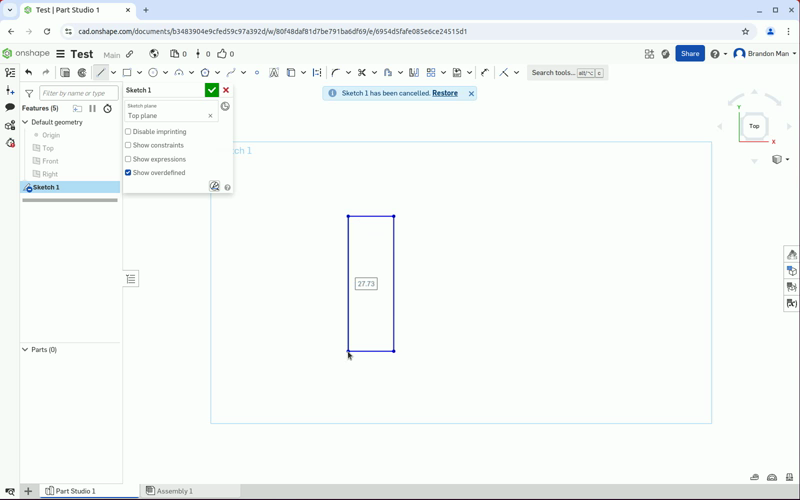
mouse_move(364, 315)
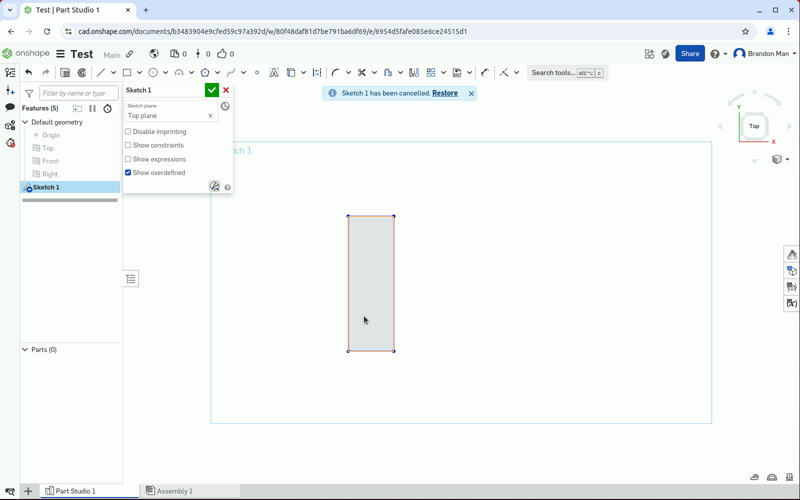
click(364, 315)
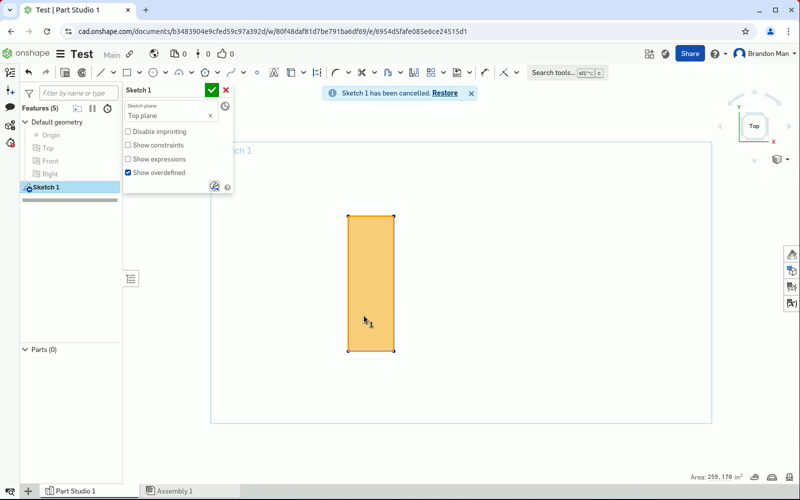
mouse_move(73, 352)
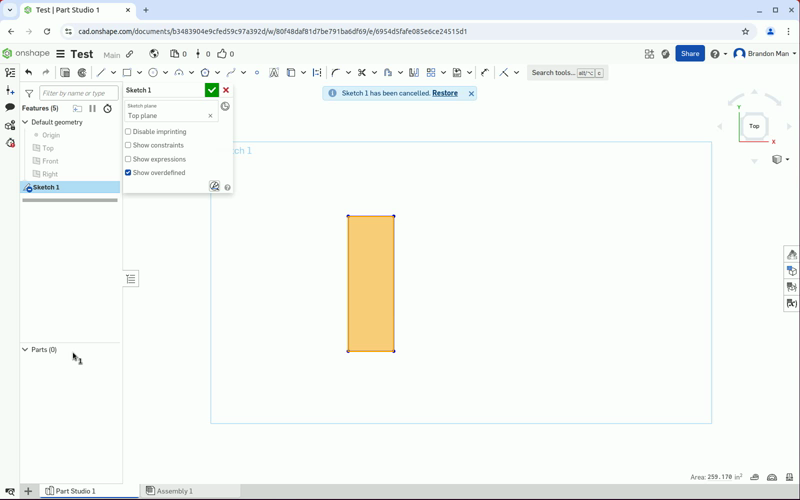
key(shift+y)
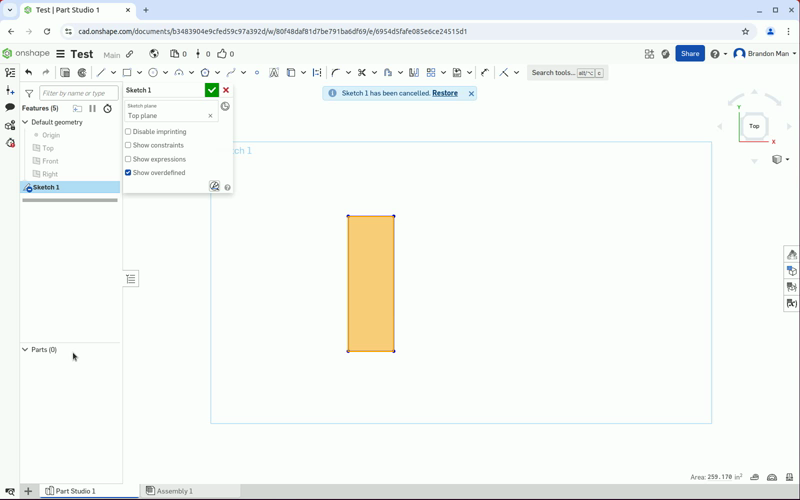
key(shift+e)
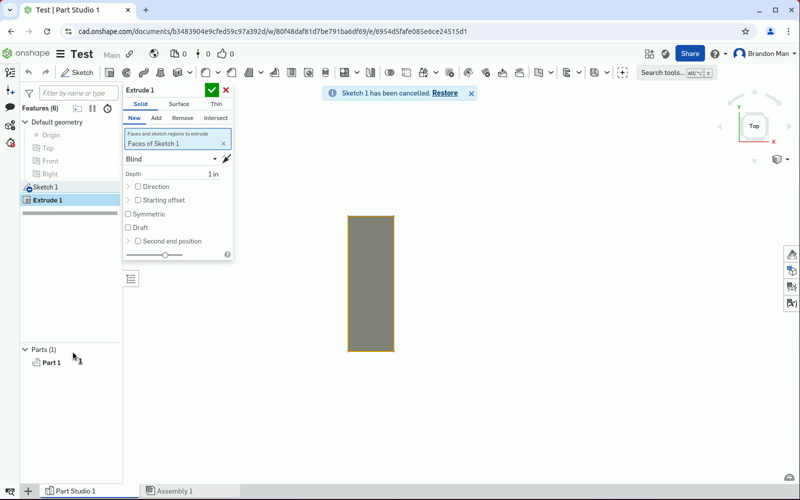
mouse_move(143, 106)
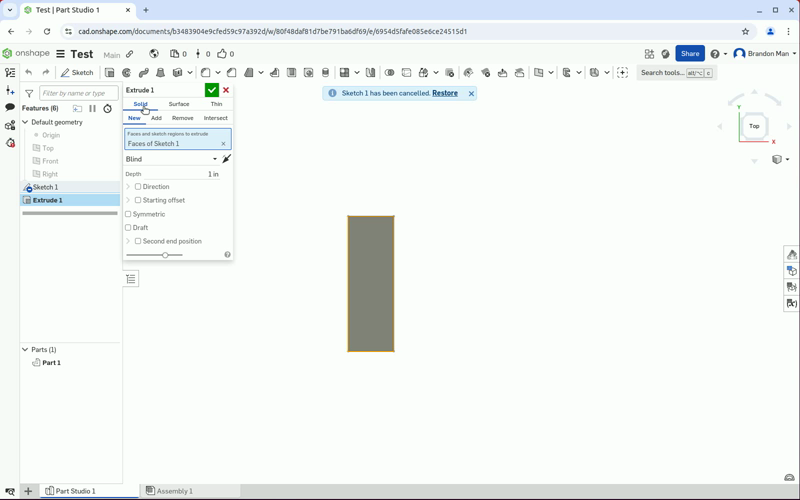
click(143, 106)
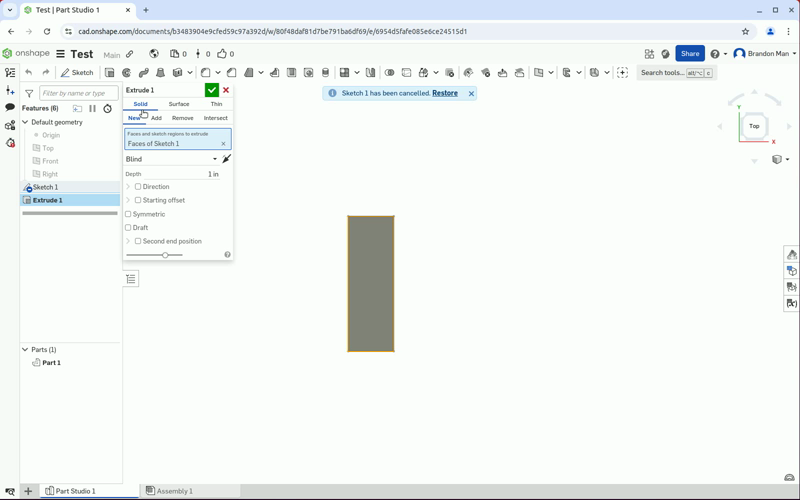
mouse_move(137, 120)
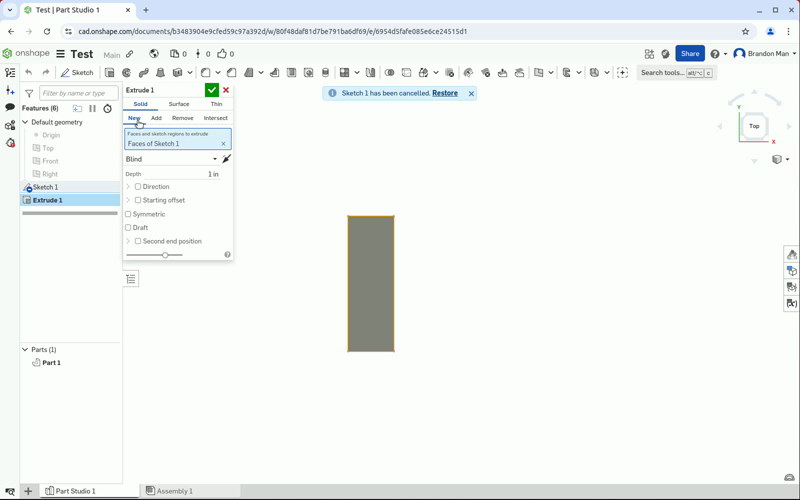
click(137, 120)
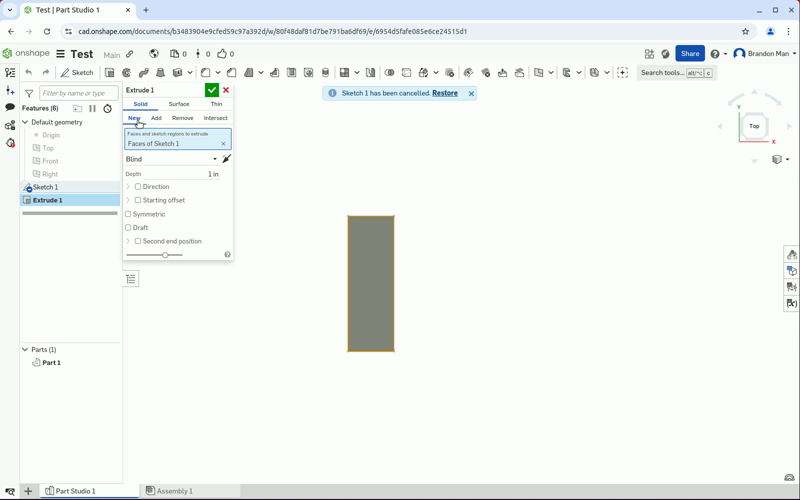
key(tab, 4)
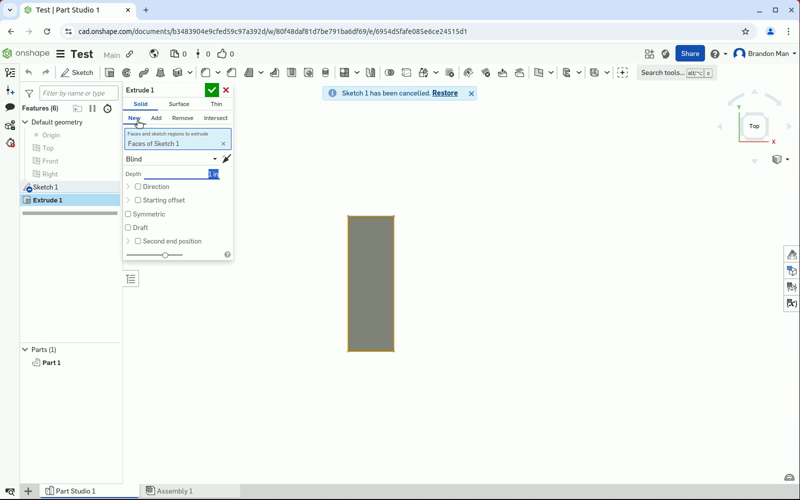
text(9.147)
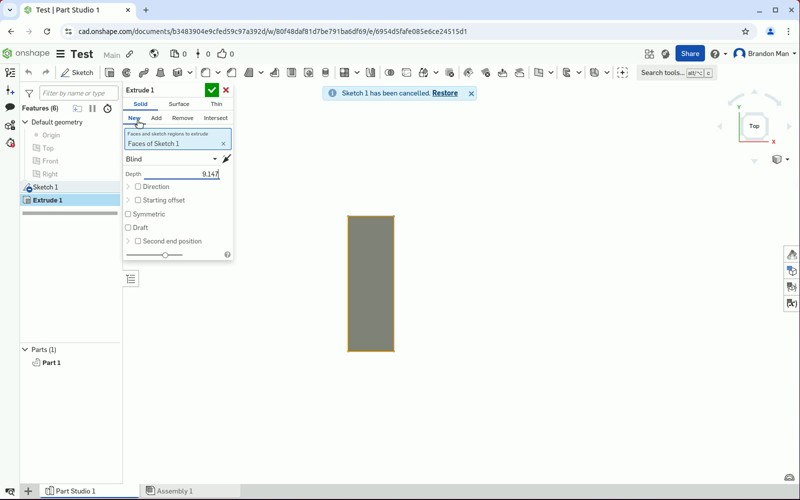
key(enter)
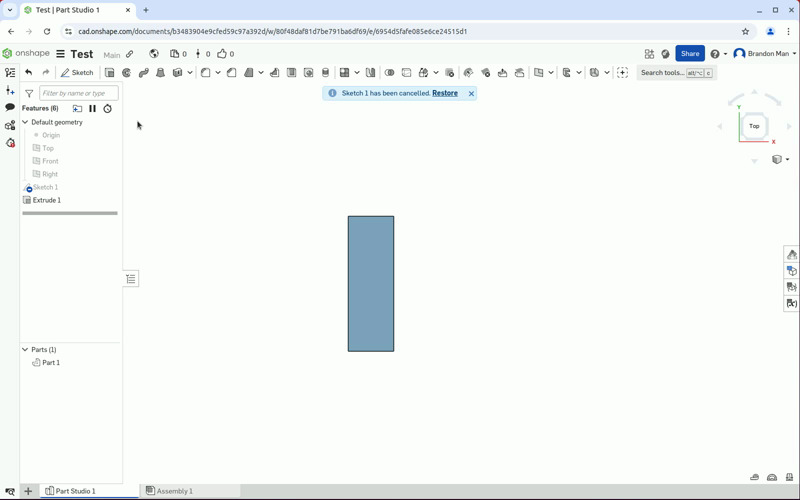
key(shift+h)
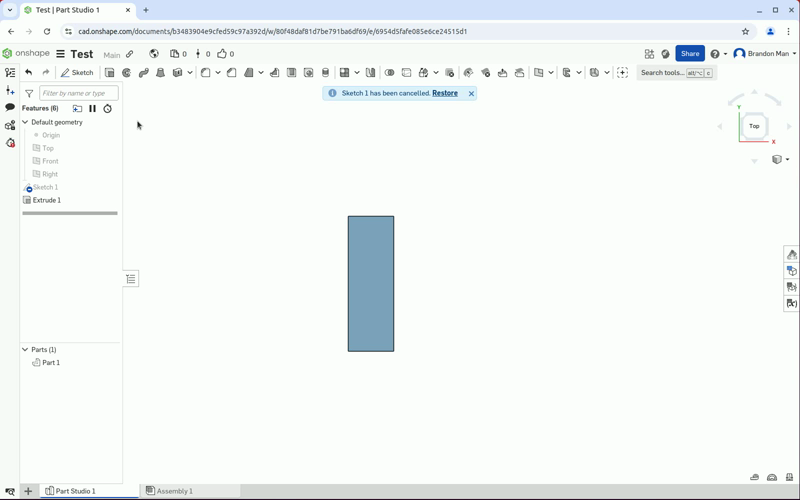
key(shift+h)
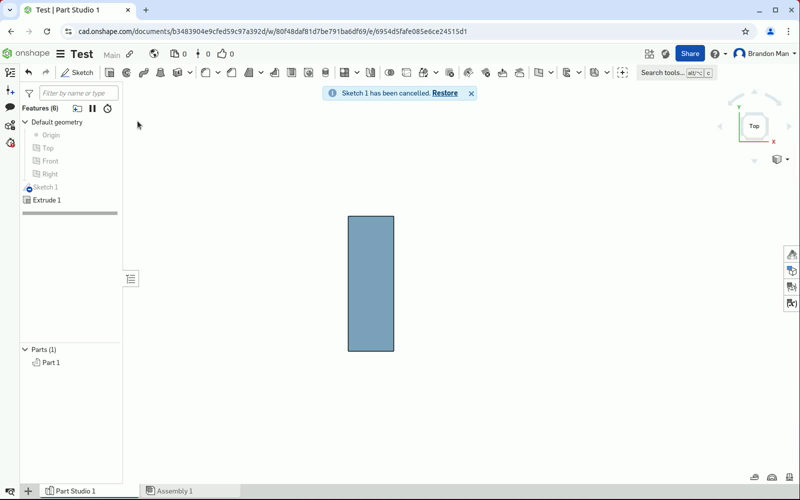
mouse_move(73, 189)
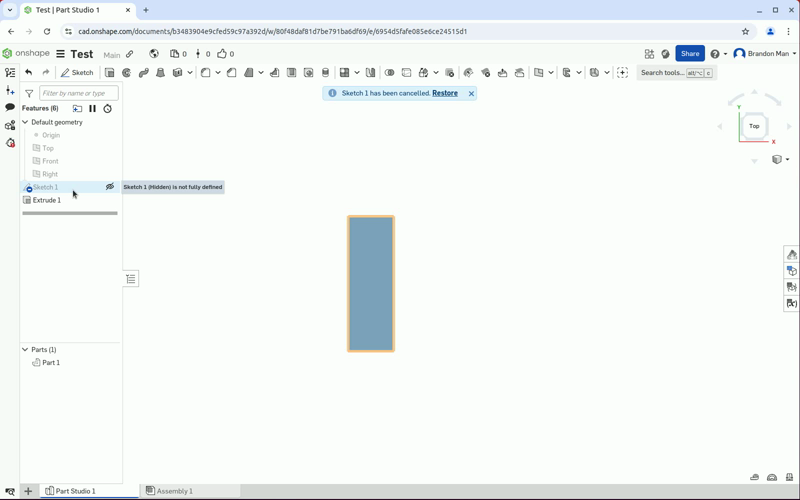
click(73, 189)
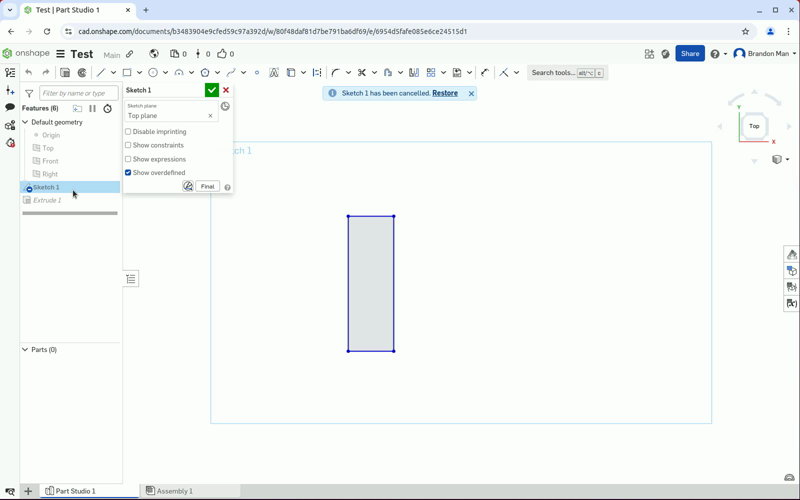
mouse_move(229, 92)
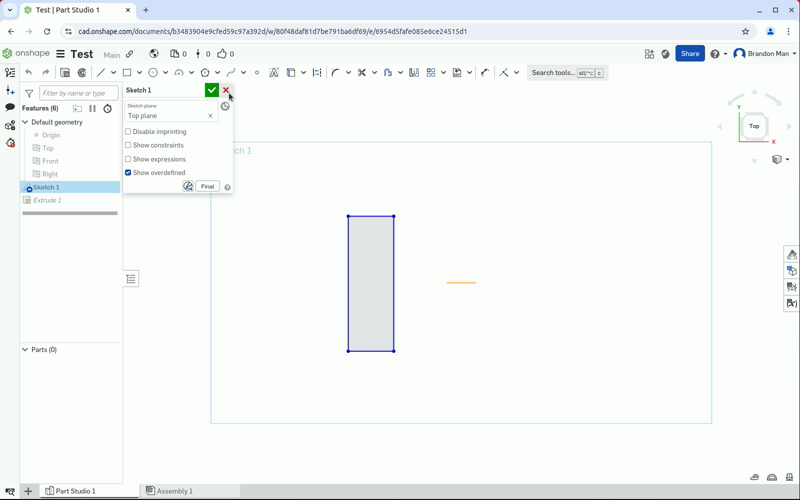
click(229, 92)
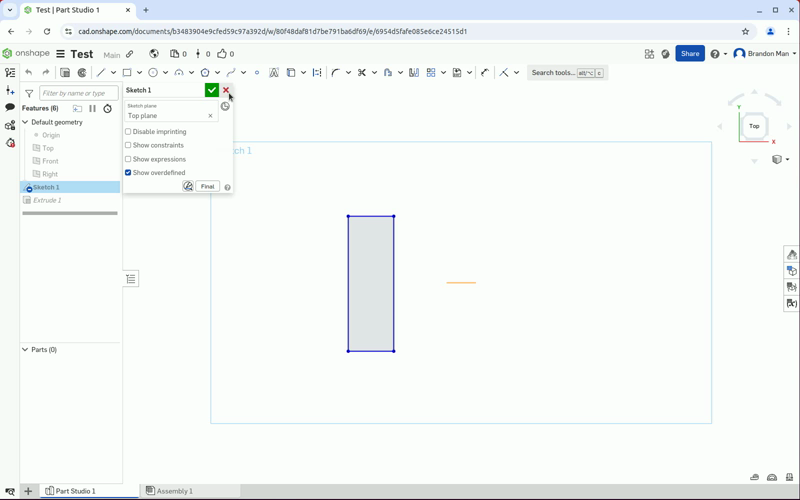
key(shift+s)
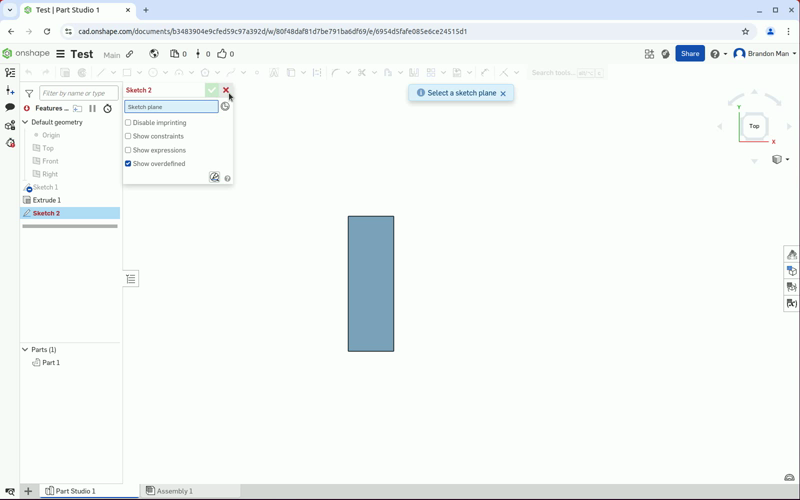
mouse_move(73, 150)
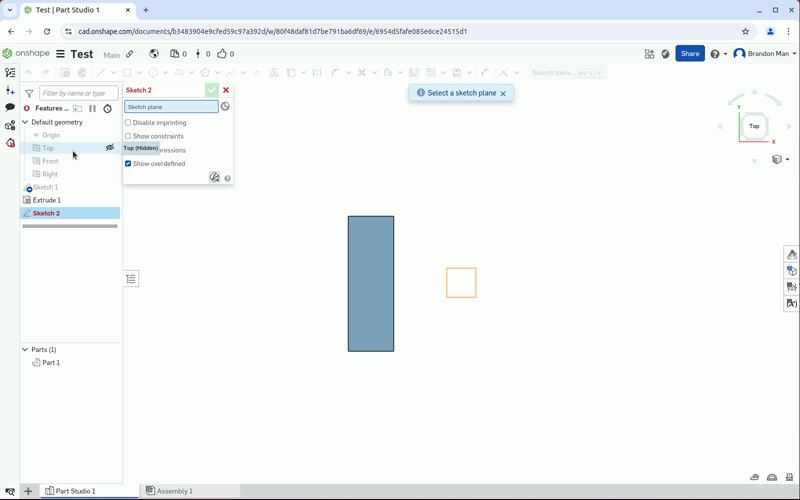
click(73, 150)
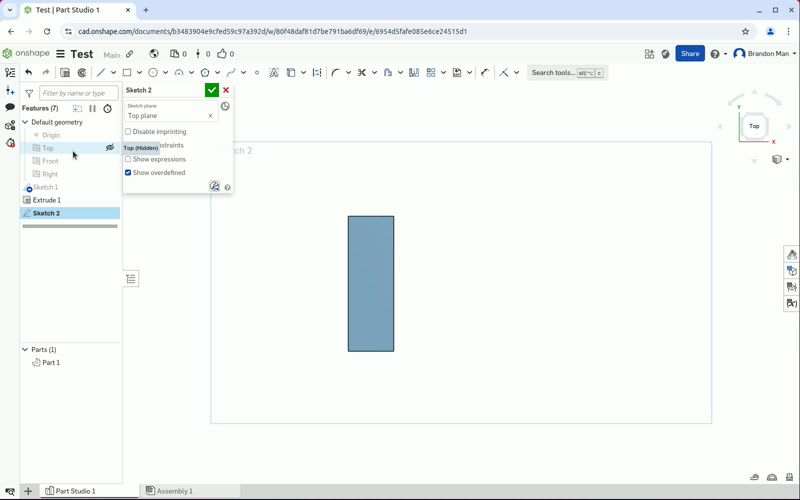
mouse_move(73, 352)
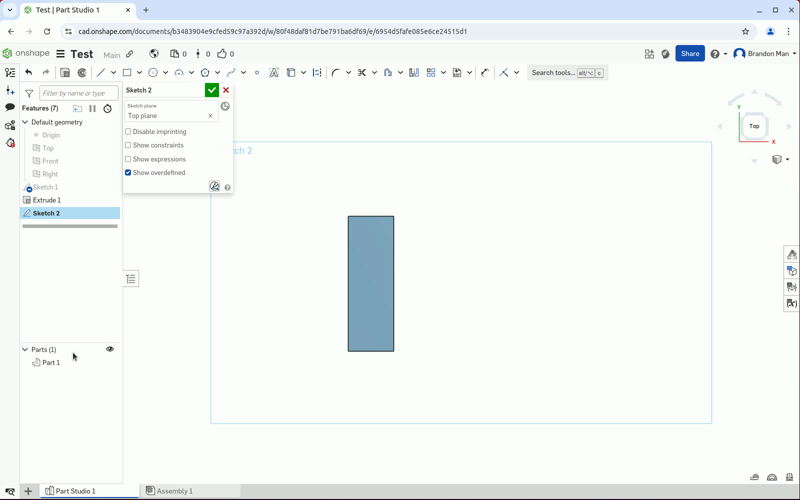
key(y)
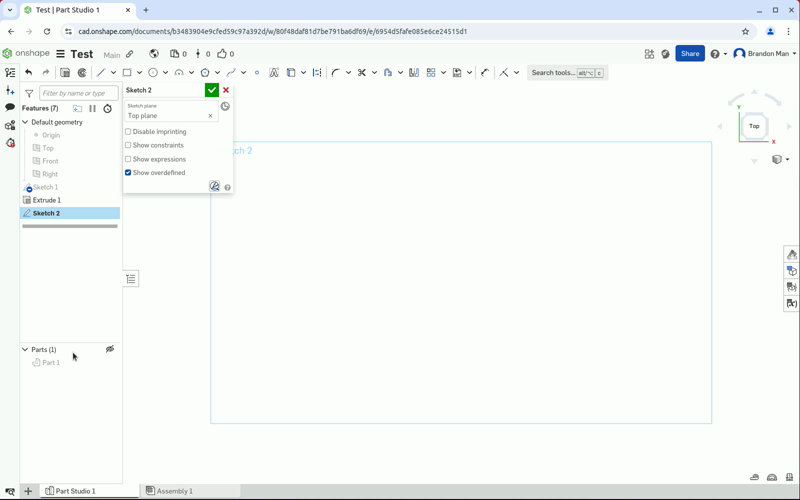
key(l)
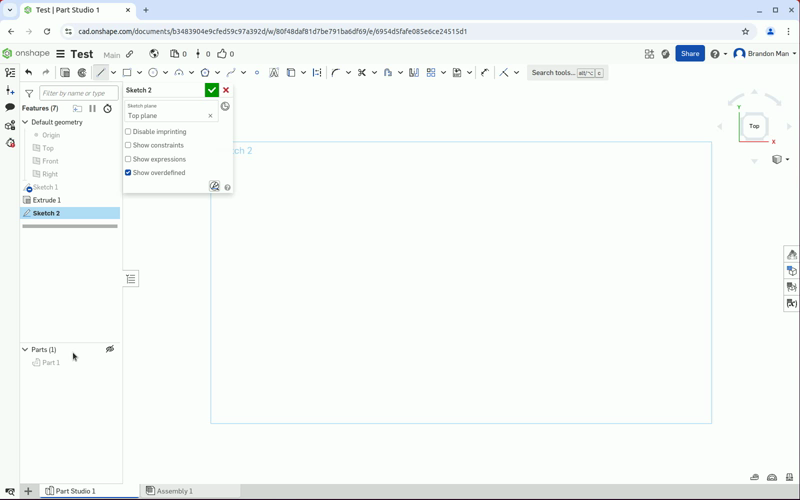
key_down(shift)
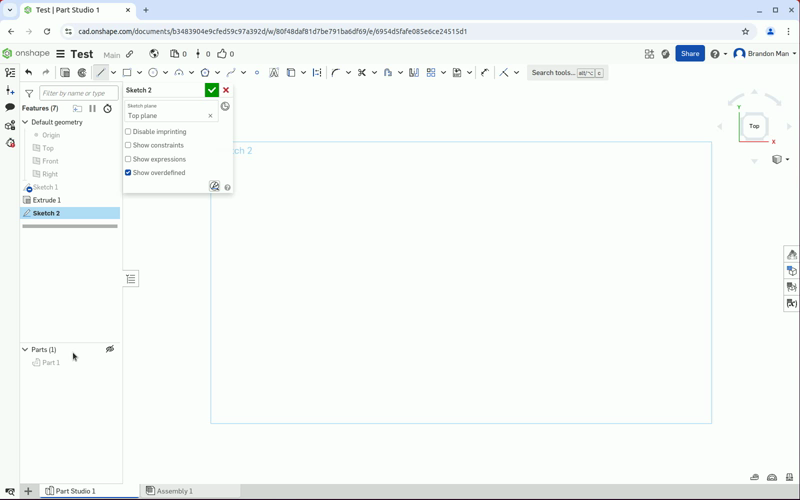
mouse_move(392, 351)
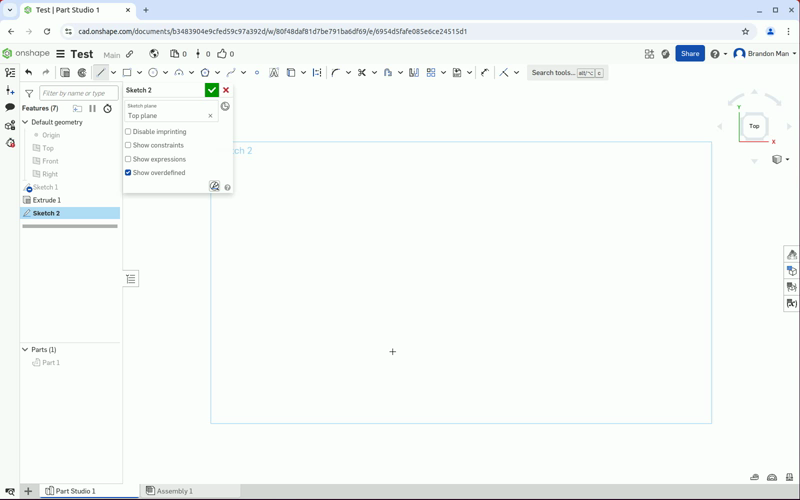
click(392, 351)
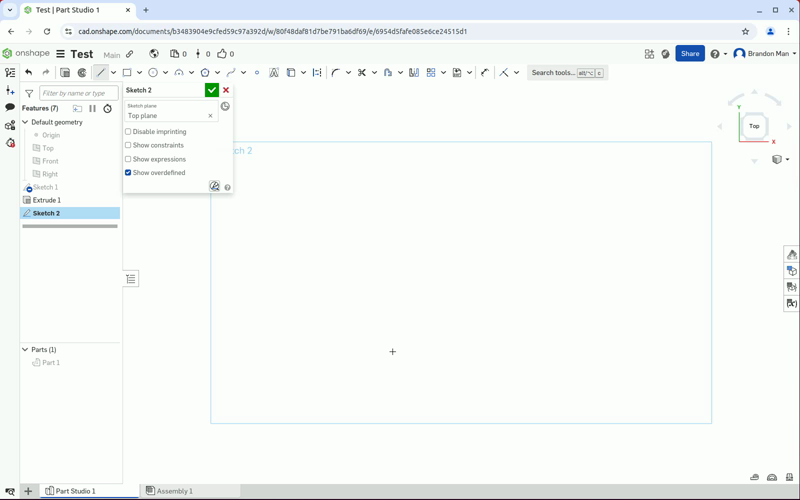
key_up(shift)
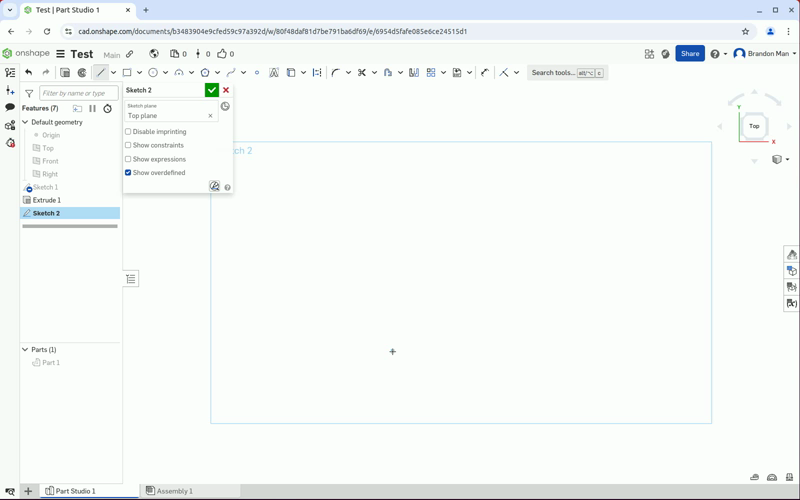
key_down(shift)
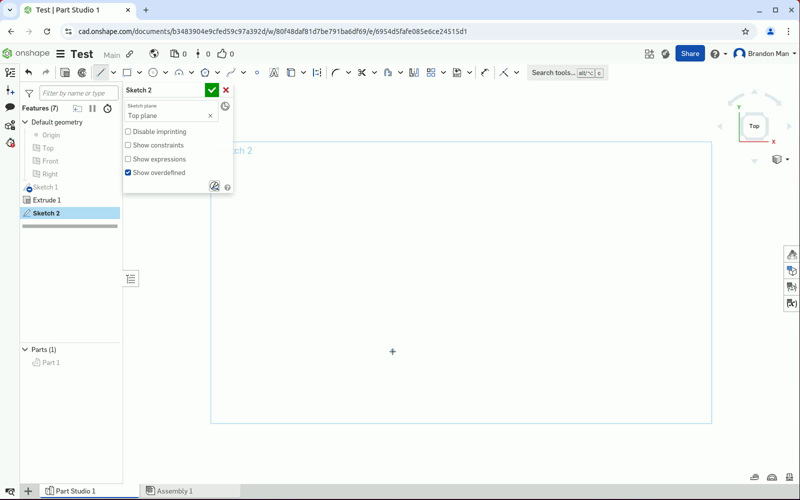
mouse_move(482, 351)
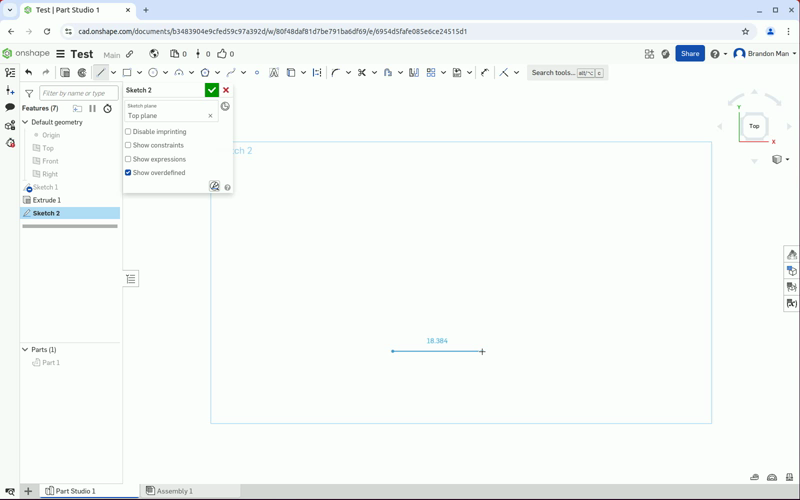
click(482, 351)
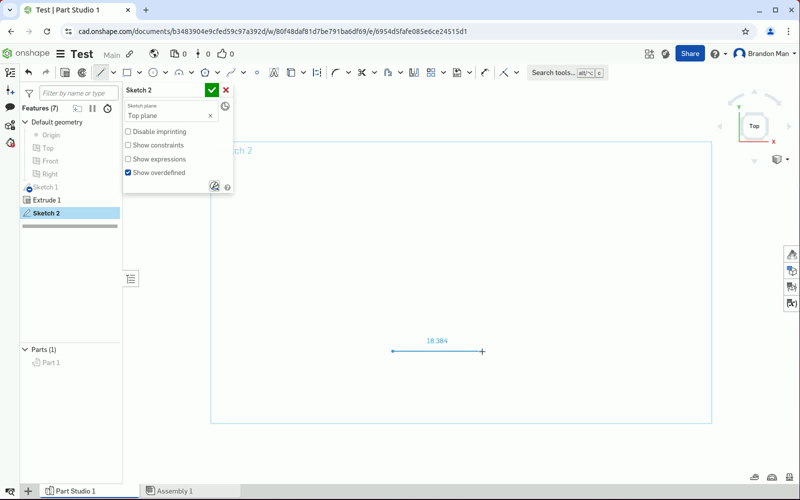
key_up(shift)
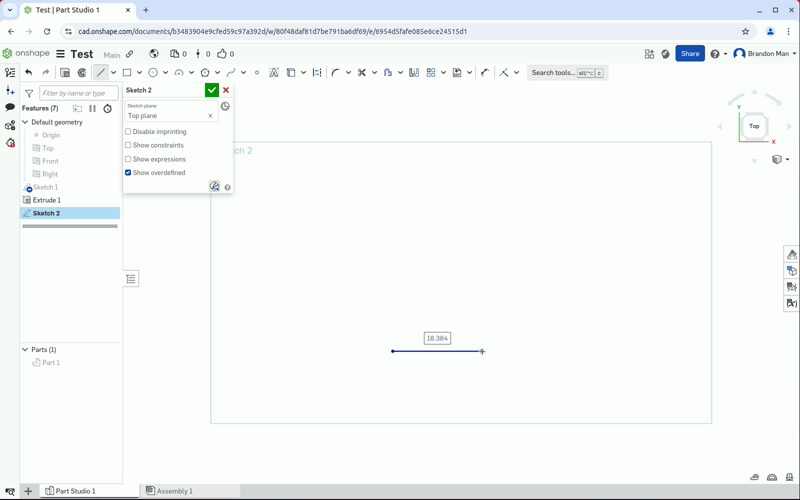
key_down(shift)
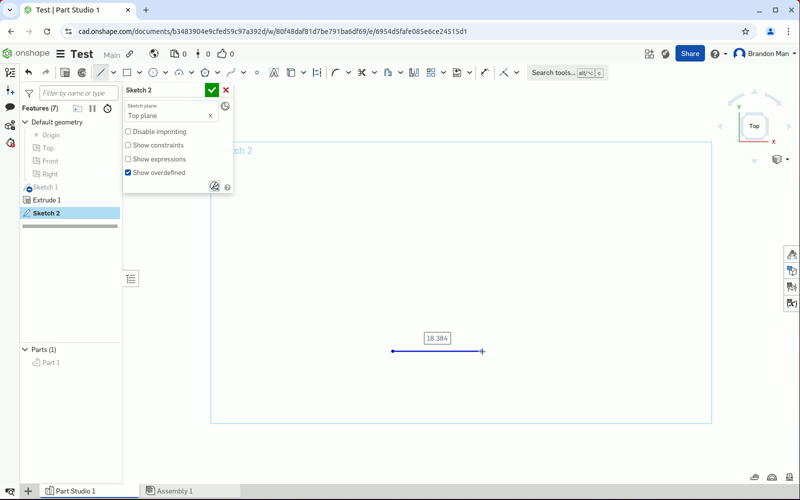
mouse_move(482, 216)
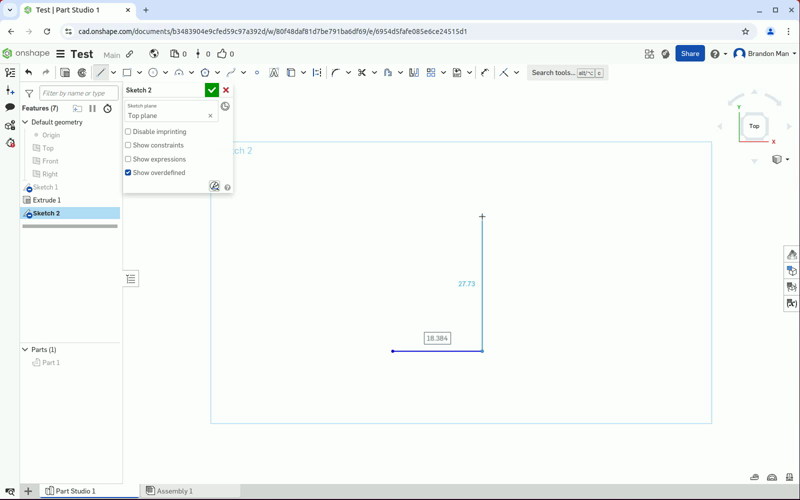
click(482, 216)
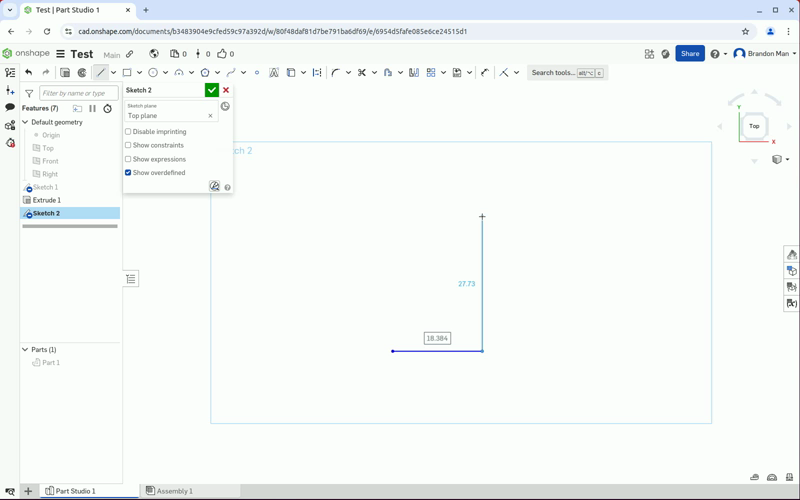
key_up(shift)
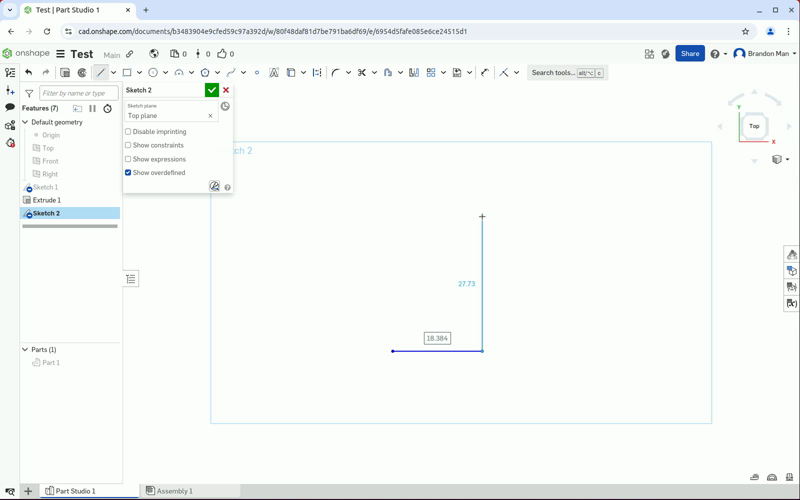
key_down(shift)
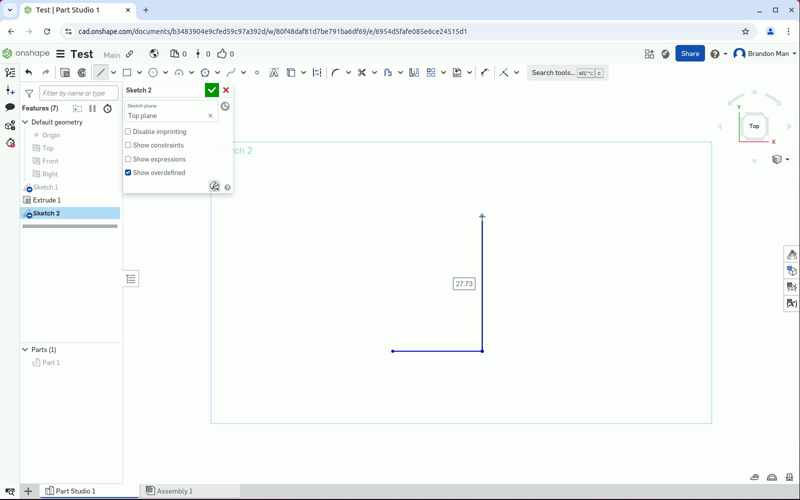
mouse_move(392, 216)
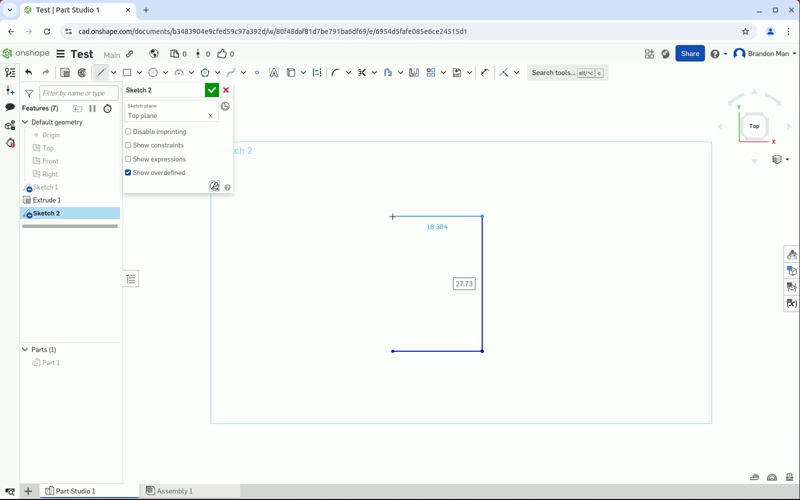
click(392, 216)
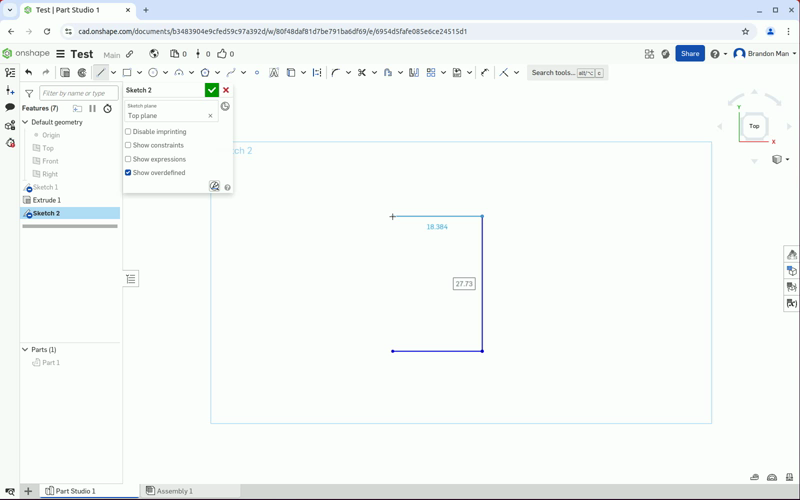
key_up(shift)
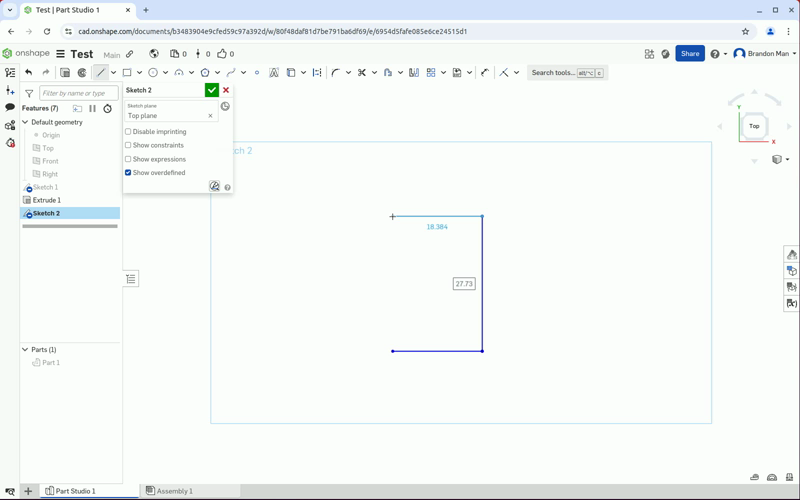
key_down(shift)
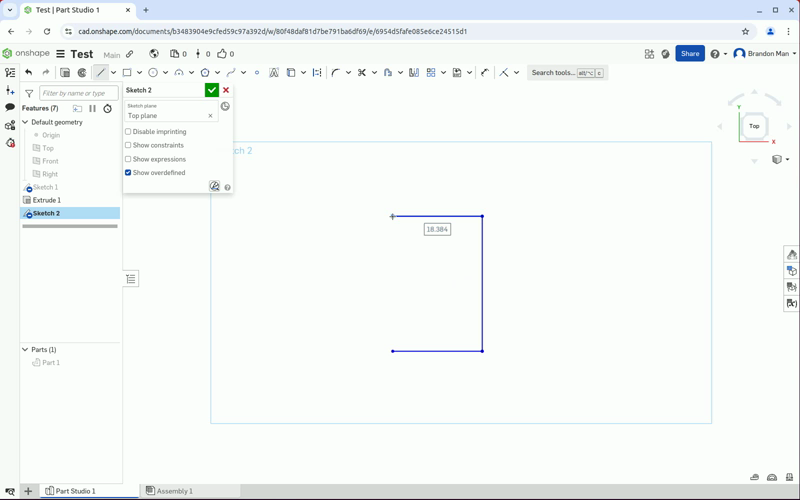
mouse_move(392, 351)
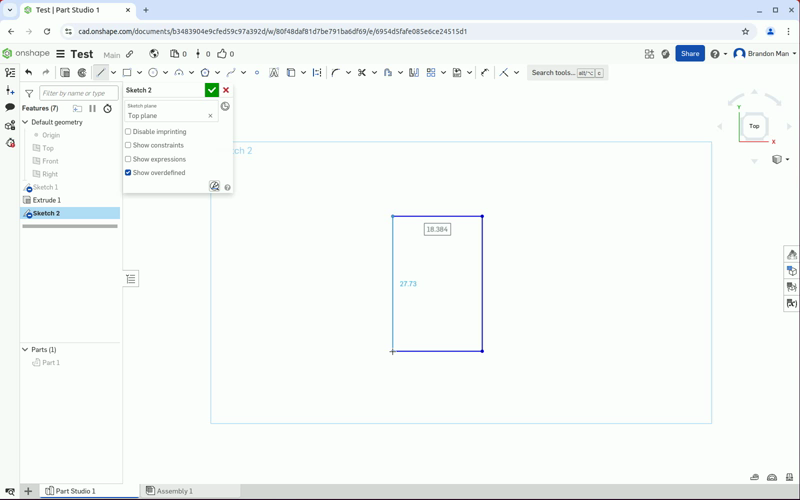
key_up(shift)
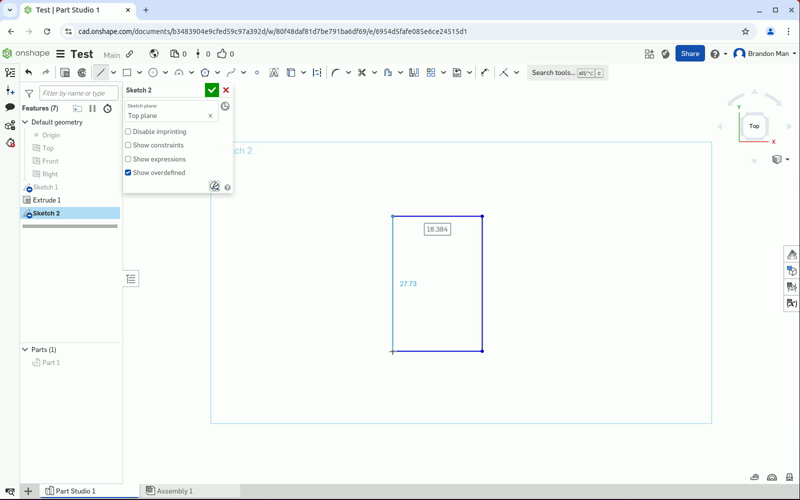
click(392, 351)
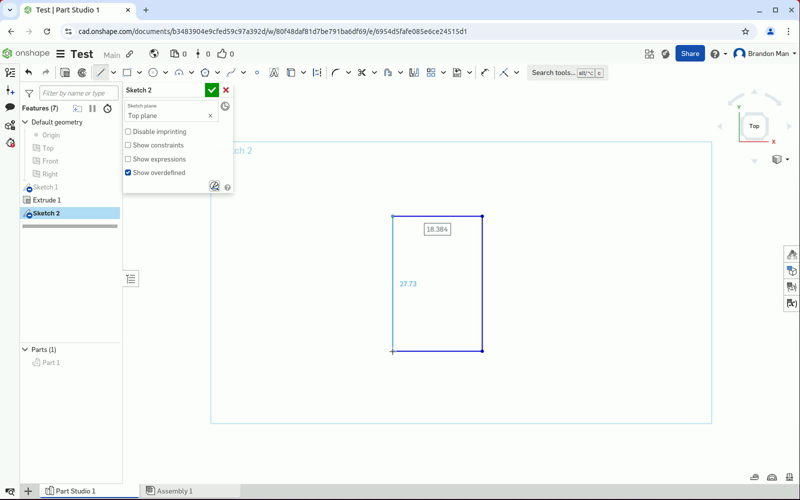
key(esc)
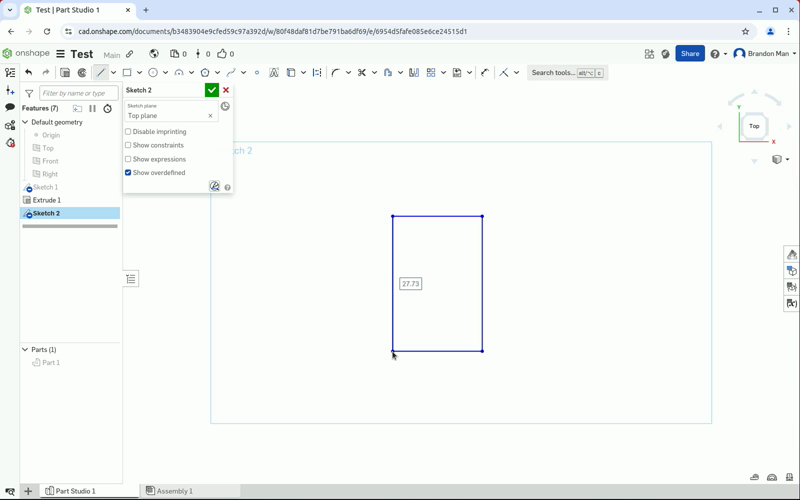
mouse_move(462, 325)
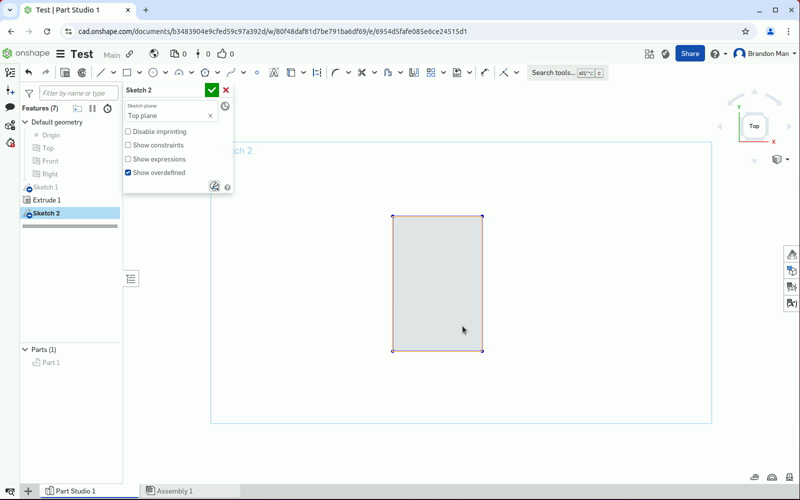
click(462, 325)
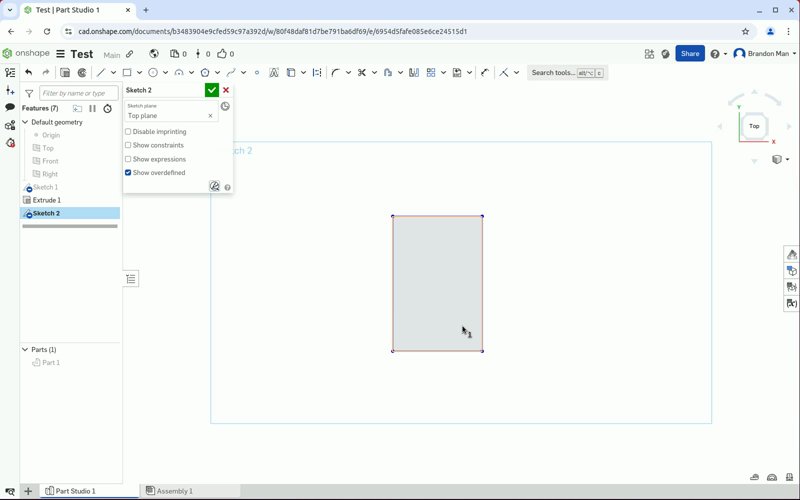
mouse_move(73, 352)
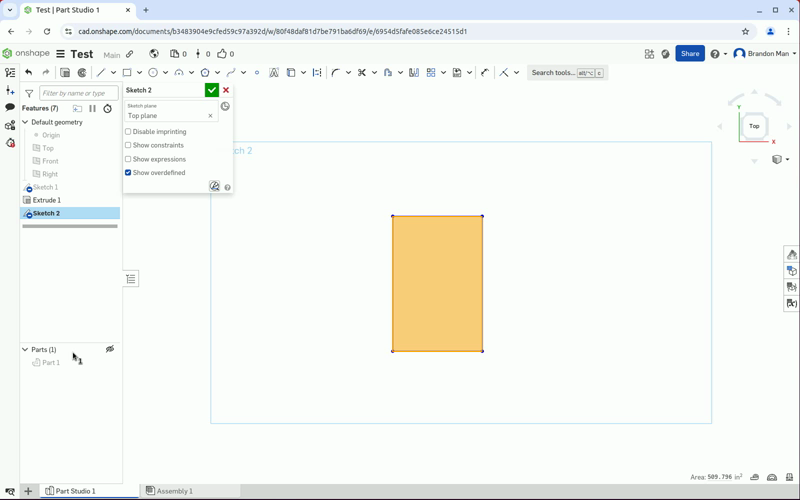
key(shift+y)
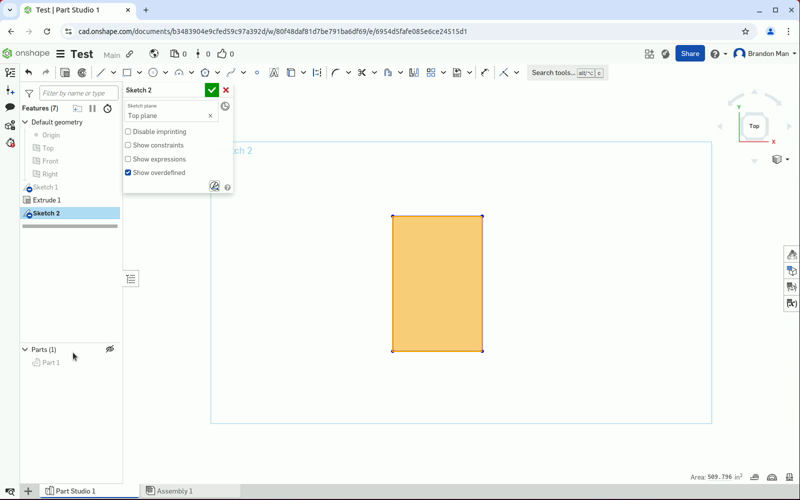
key(shift+e)
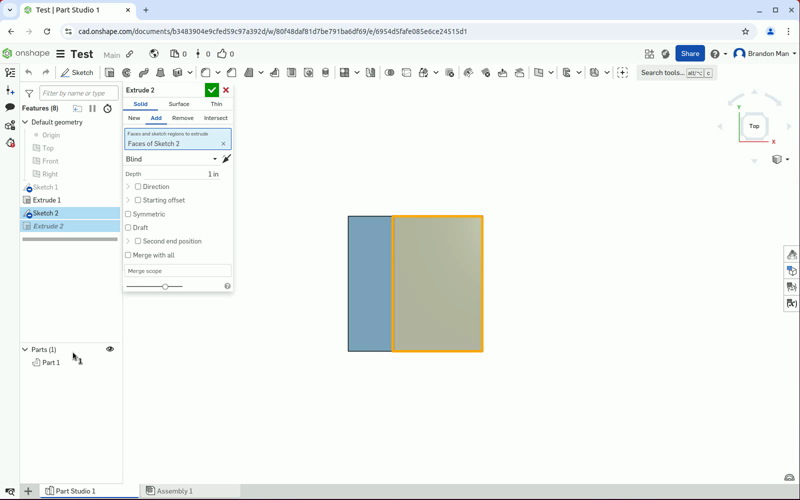
mouse_move(143, 106)
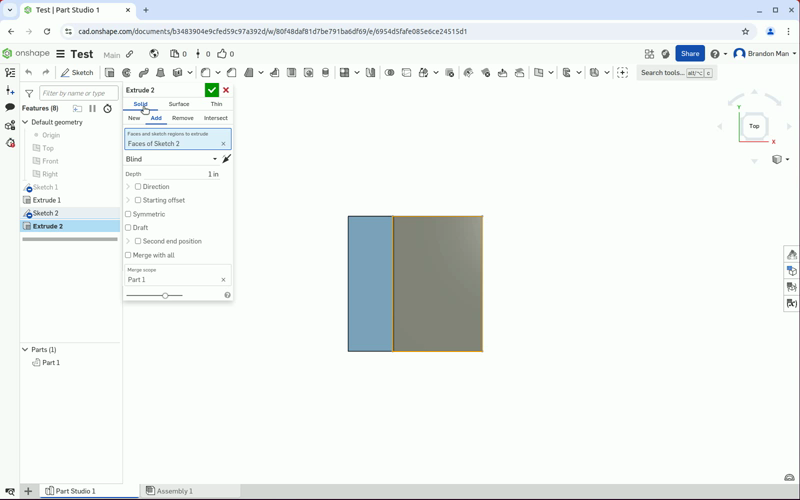
click(143, 106)
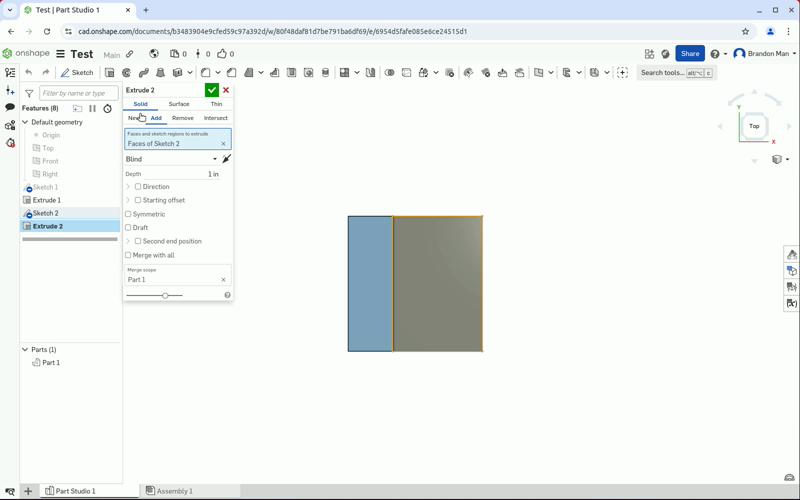
mouse_move(137, 120)
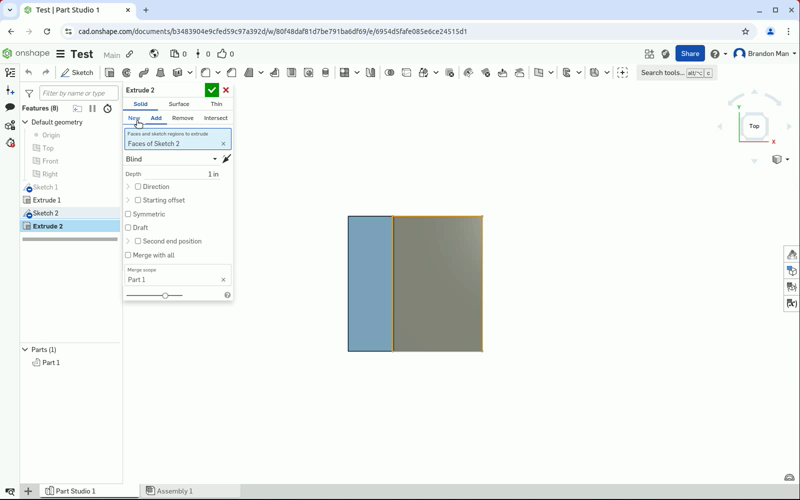
click(137, 120)
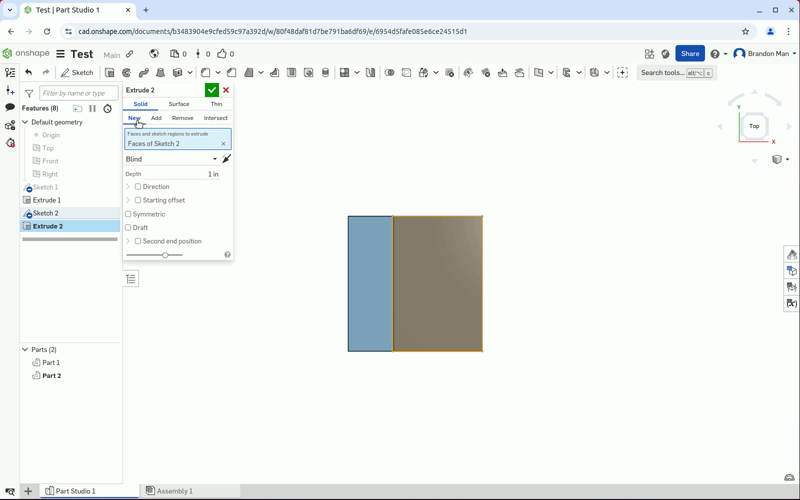
key(tab, 4)
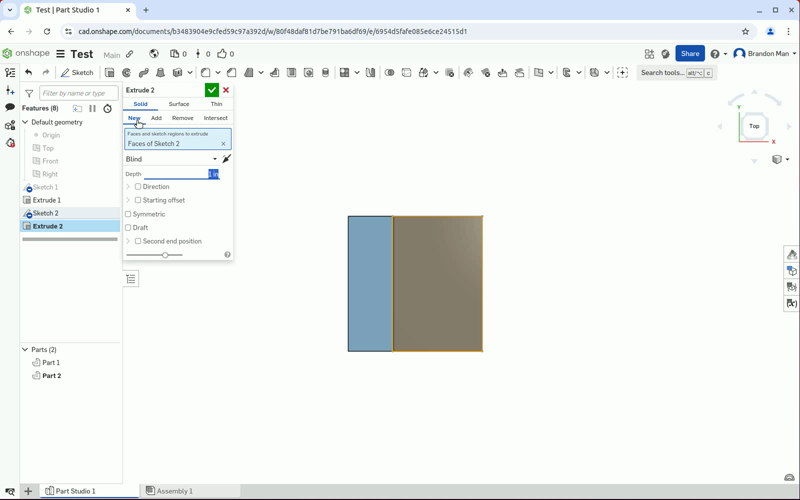
text(4.574)
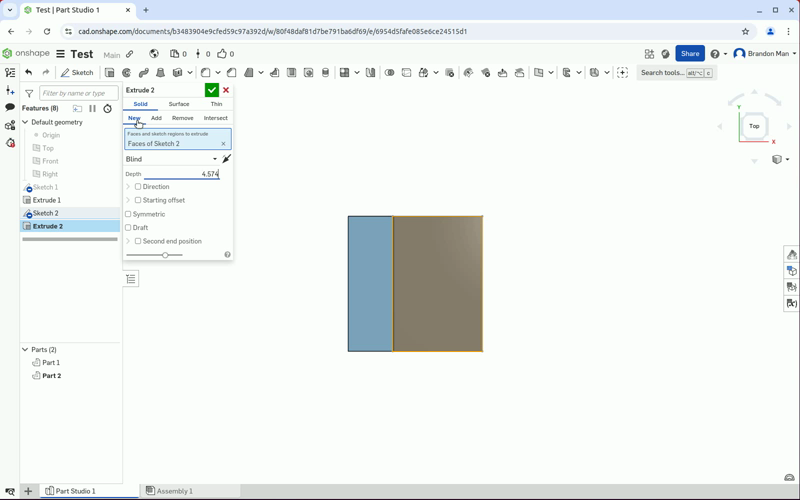
key(enter)
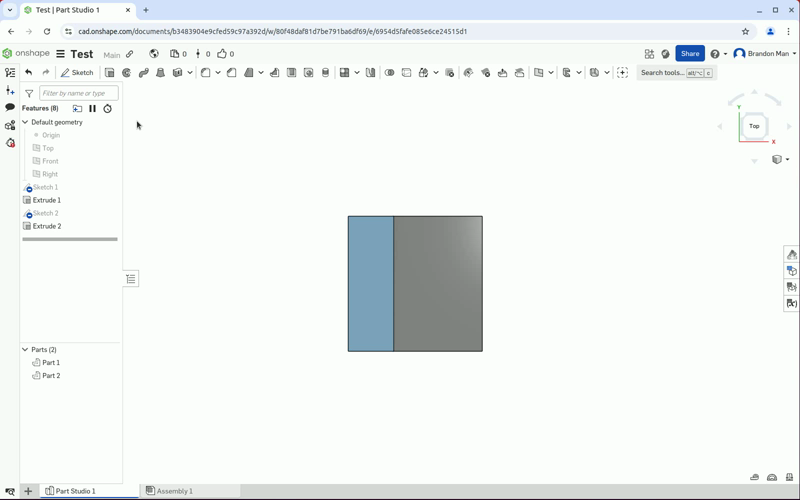
key(shift+h)
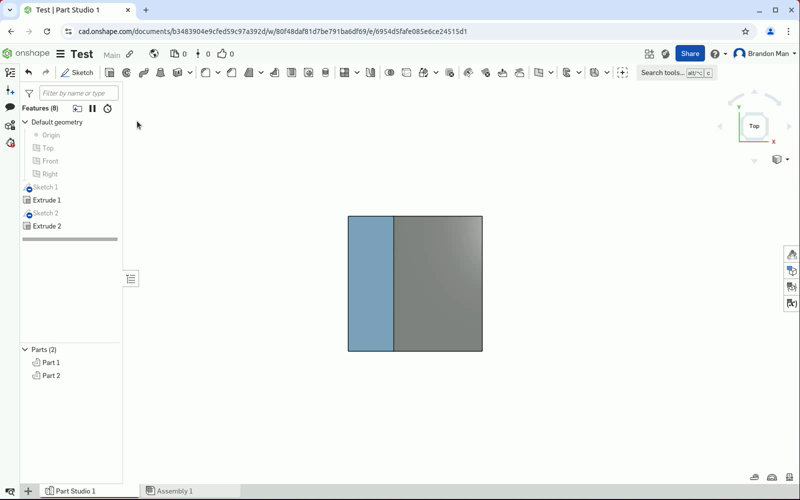
key(shift+h)
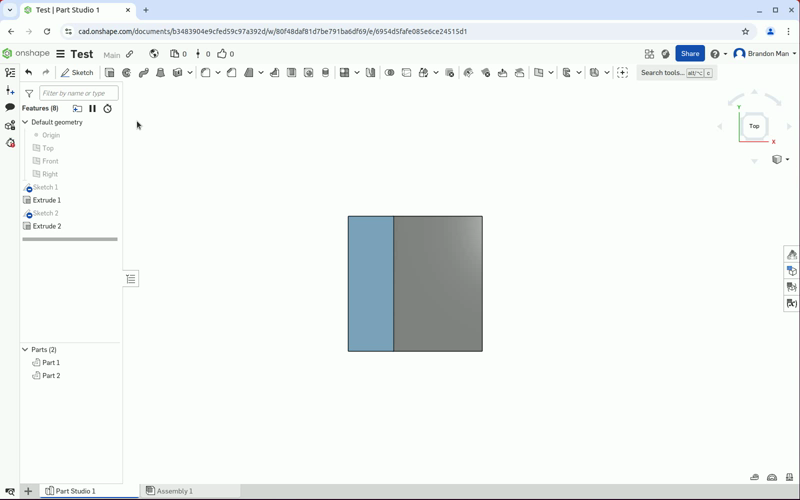
mouse_move(73, 189)
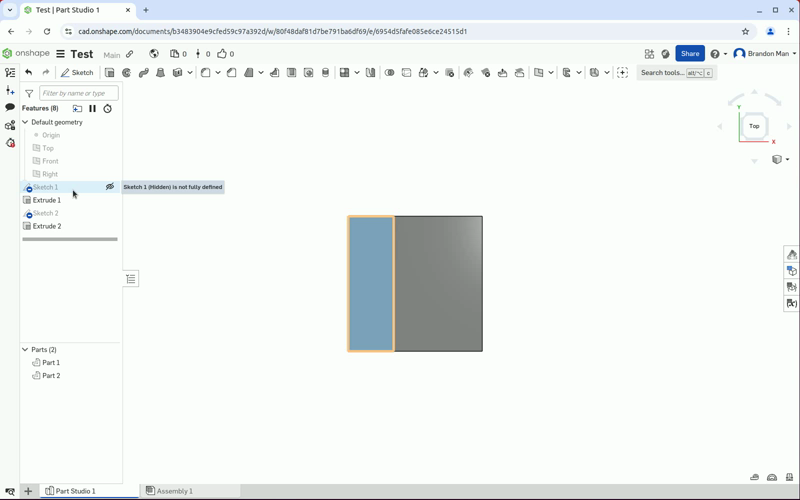
click(73, 189)
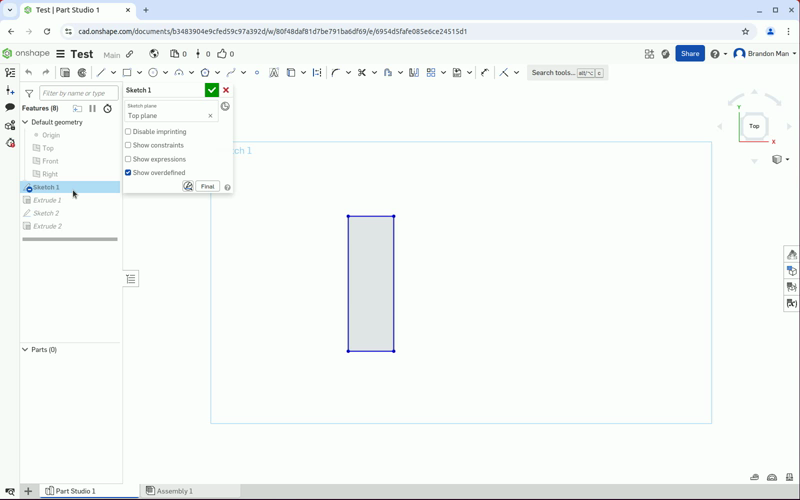
mouse_move(229, 92)
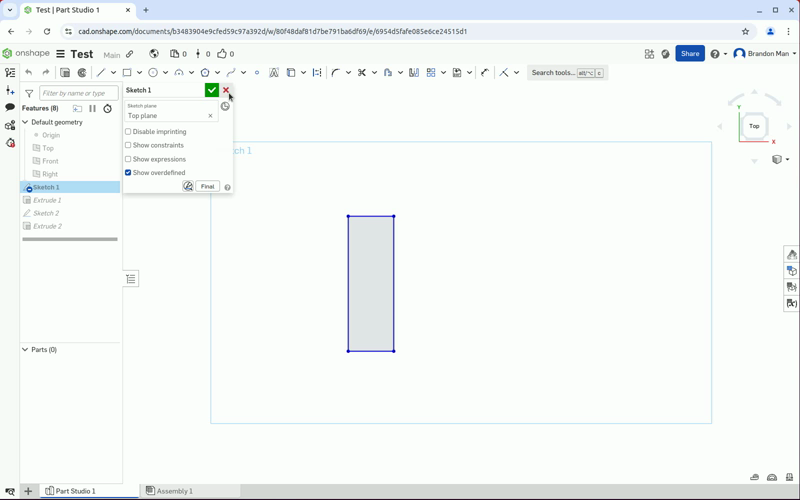
click(229, 92)
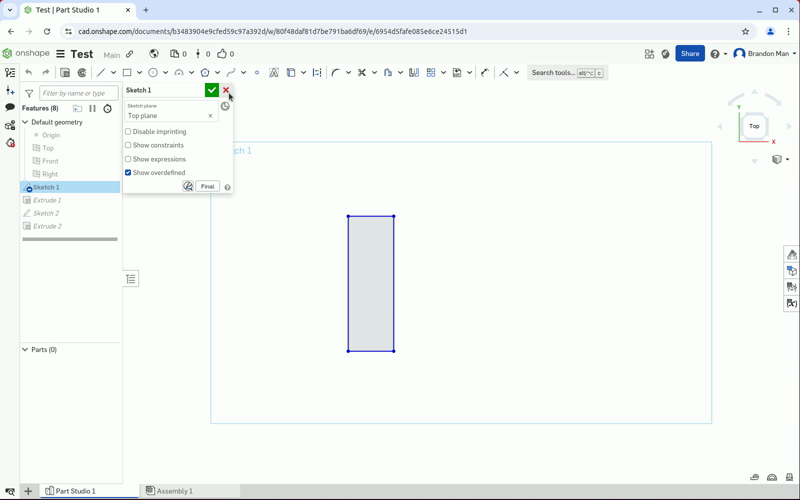
key(shift+s)
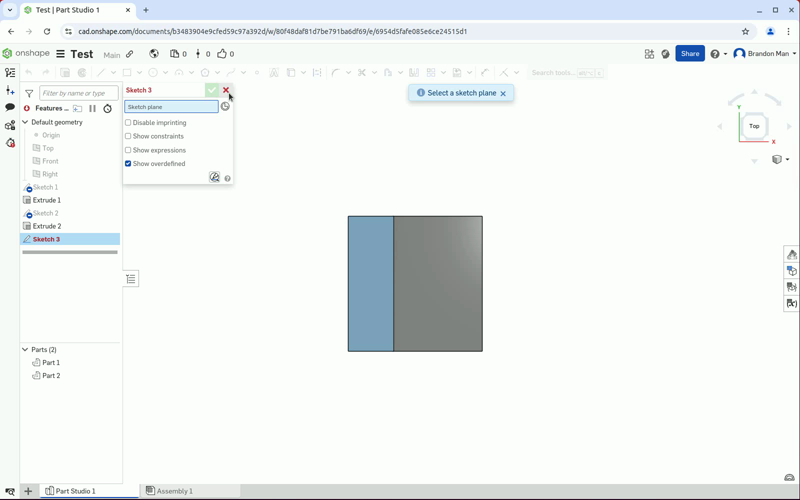
mouse_move(73, 150)
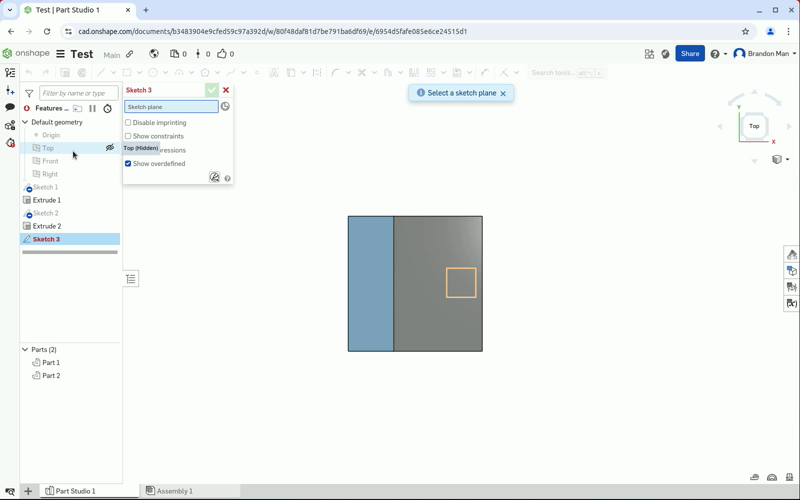
click(73, 150)
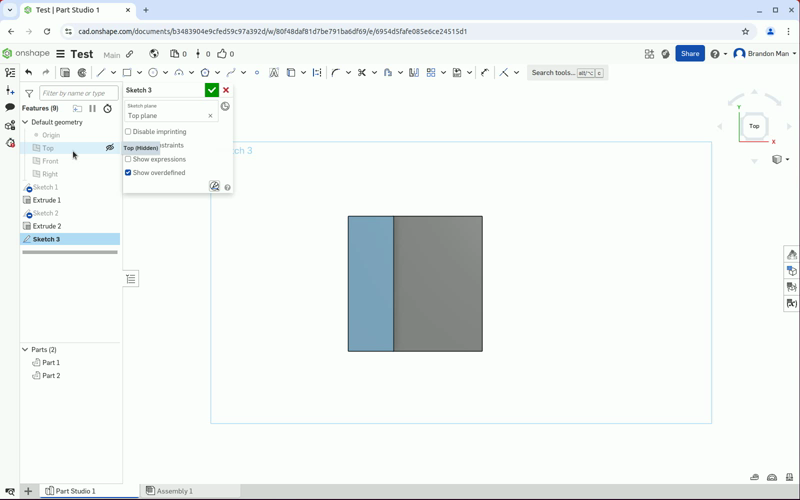
mouse_move(73, 352)
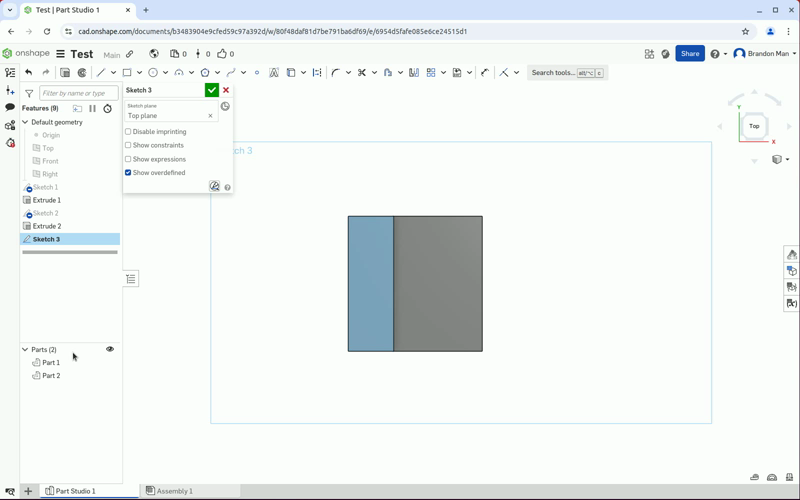
key(y)
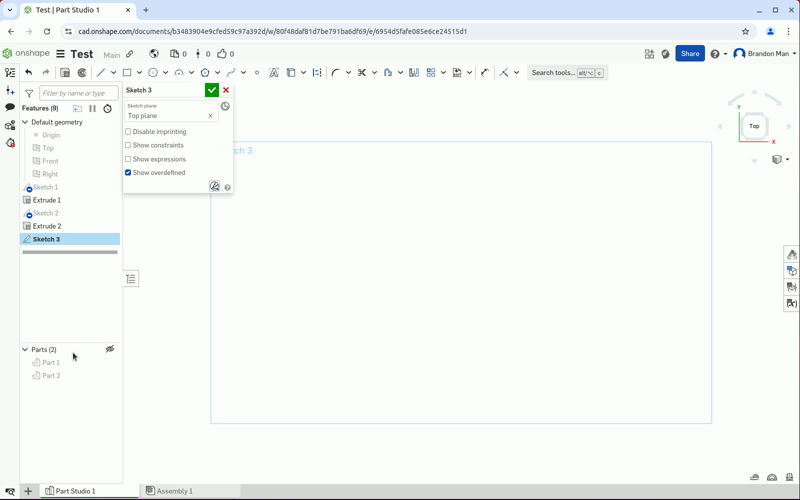
key(l)
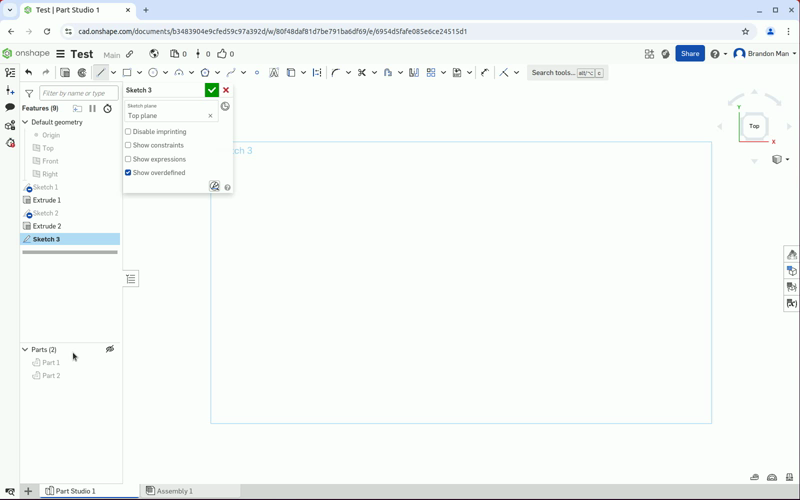
key_down(shift)
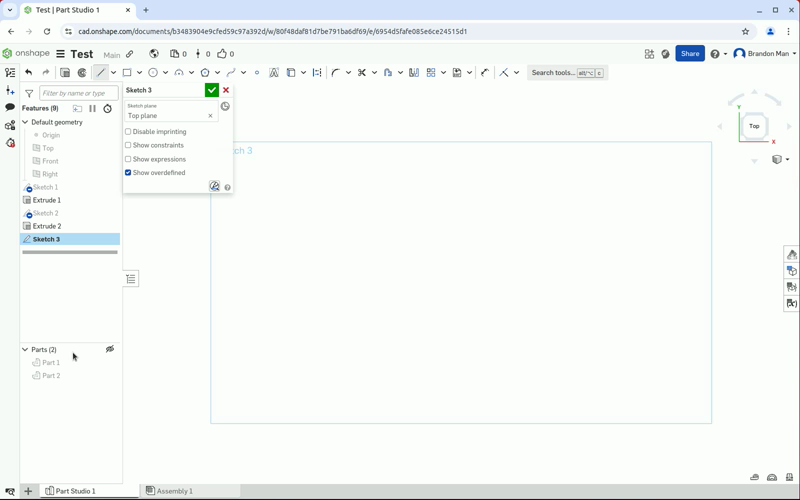
mouse_move(483, 351)
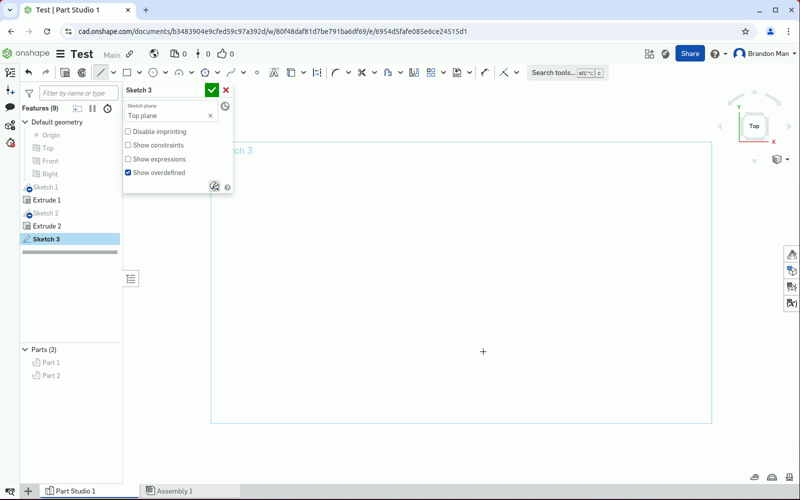
click(483, 351)
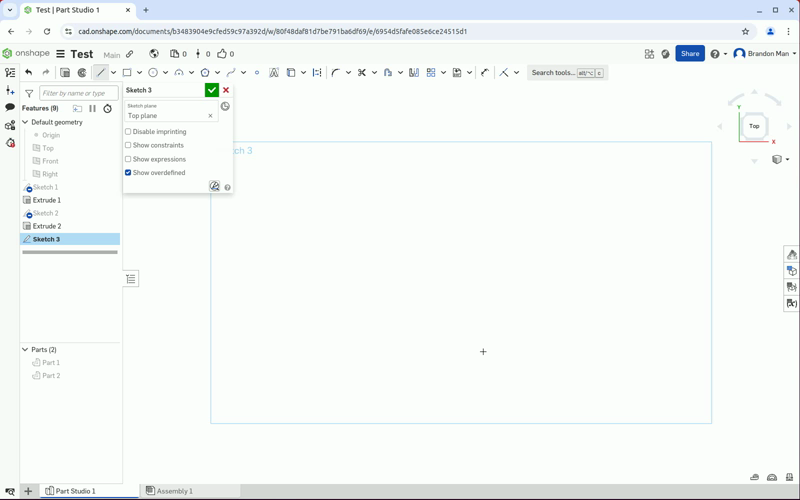
key_up(shift)
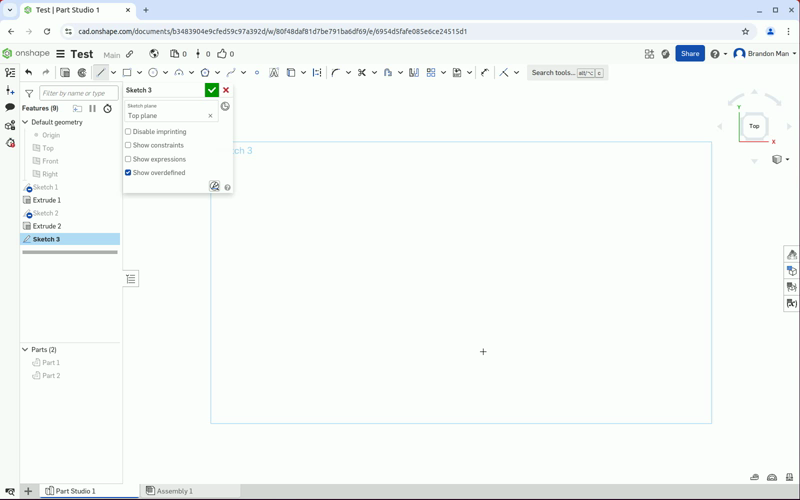
key_down(shift)
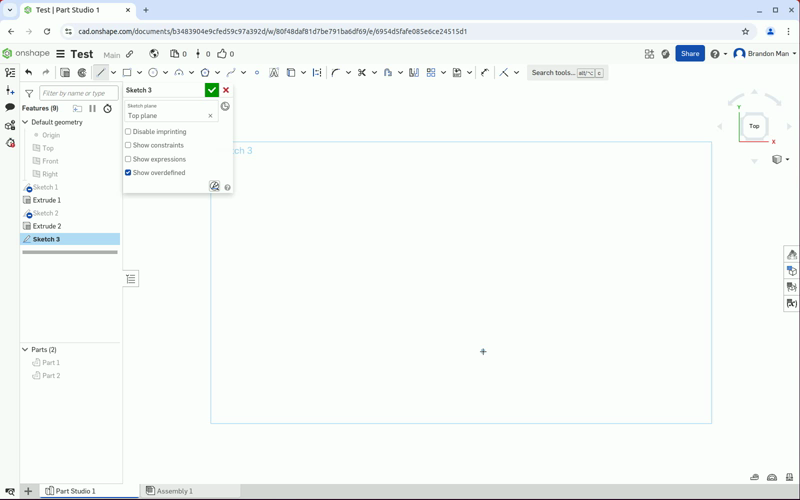
mouse_move(572, 351)
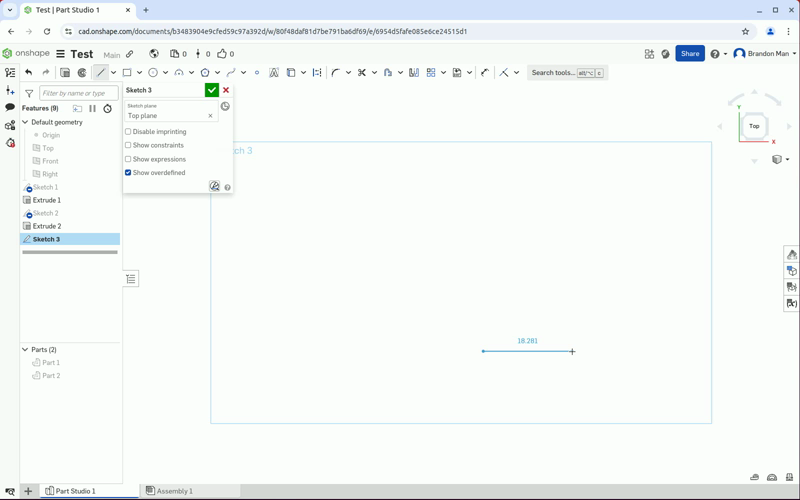
click(572, 351)
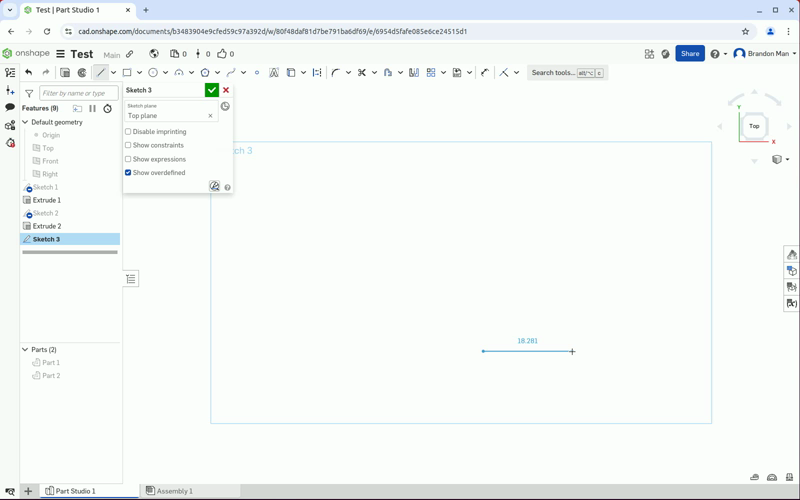
key_up(shift)
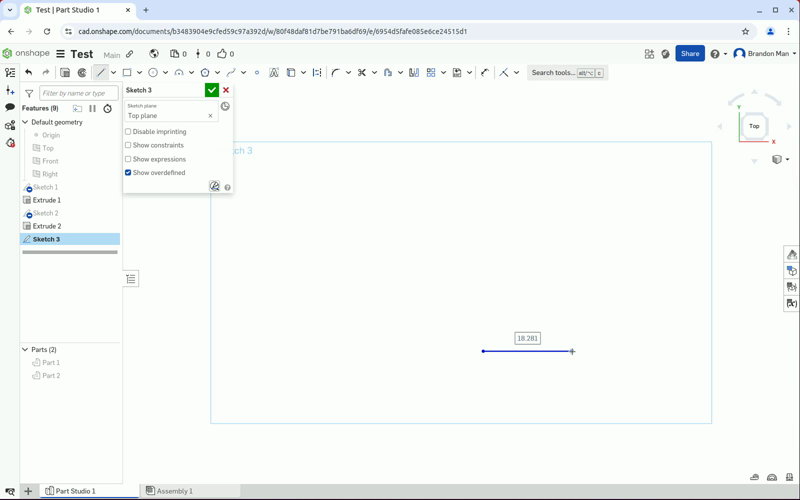
key_down(shift)
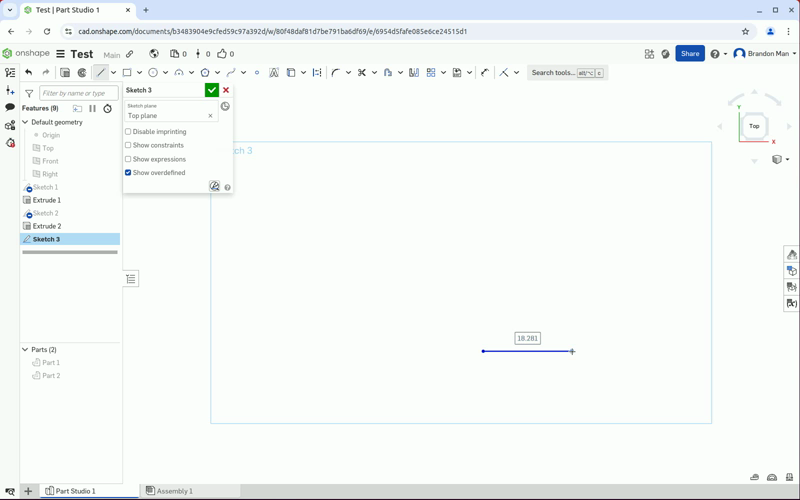
mouse_move(572, 216)
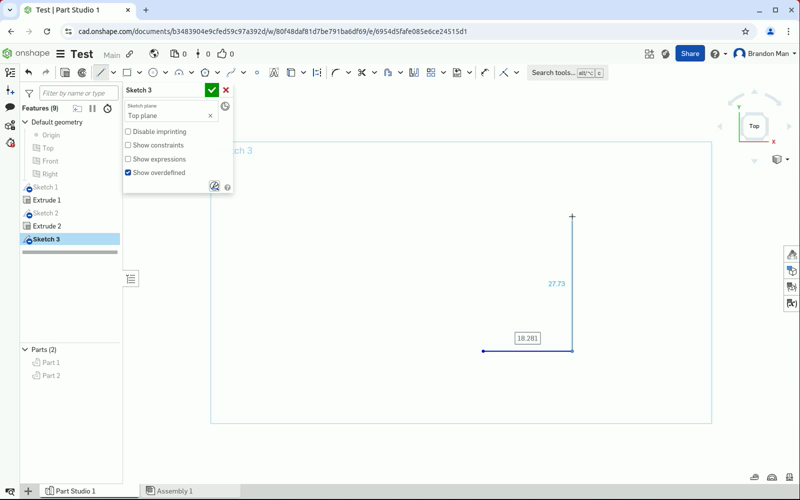
click(572, 216)
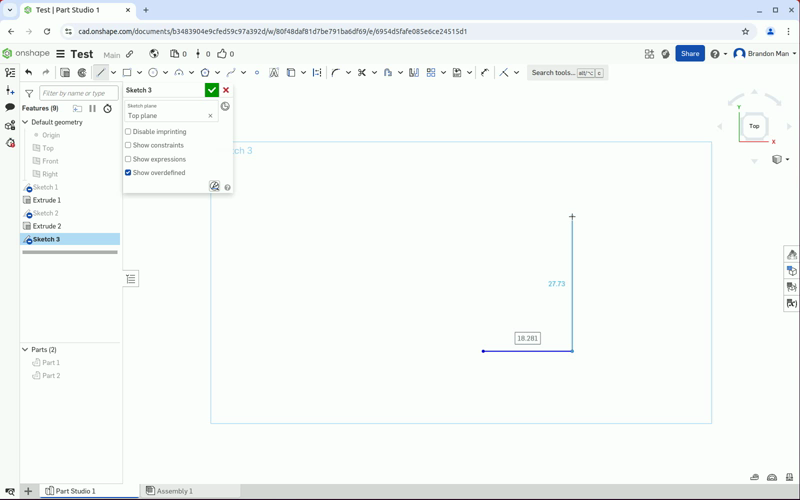
key_up(shift)
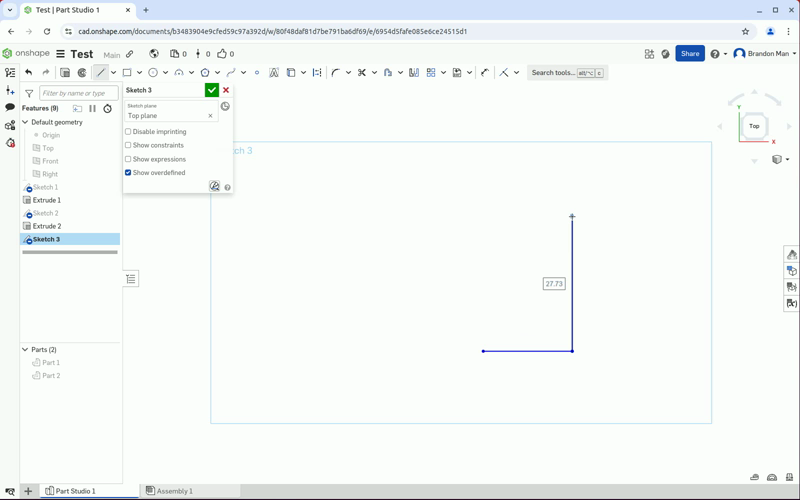
key_down(shift)
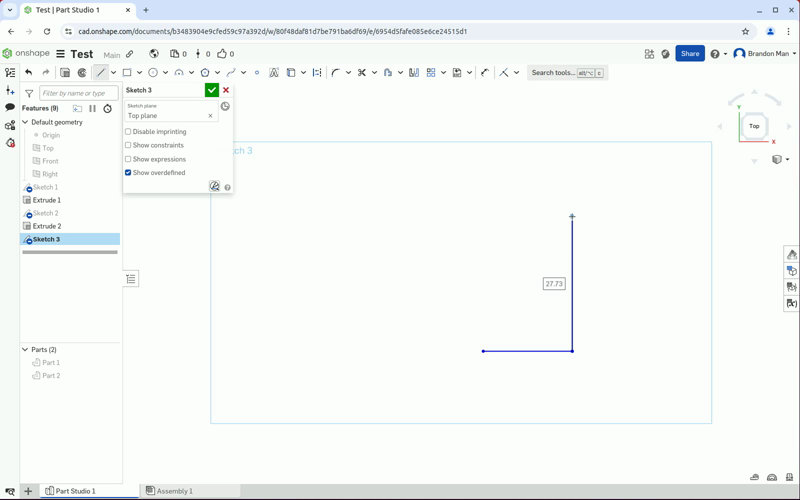
mouse_move(483, 216)
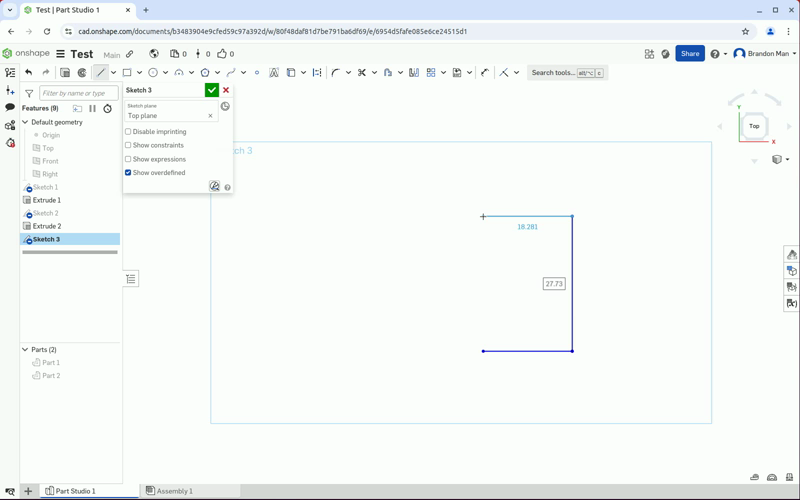
click(483, 216)
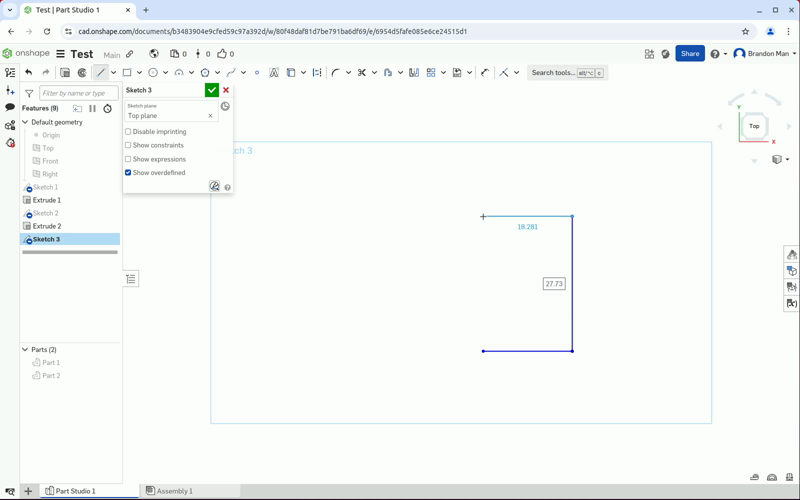
key_up(shift)
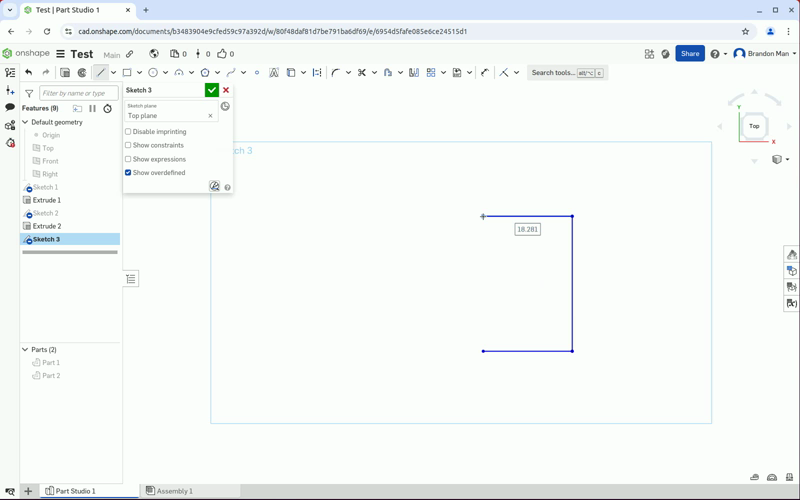
key_down(shift)
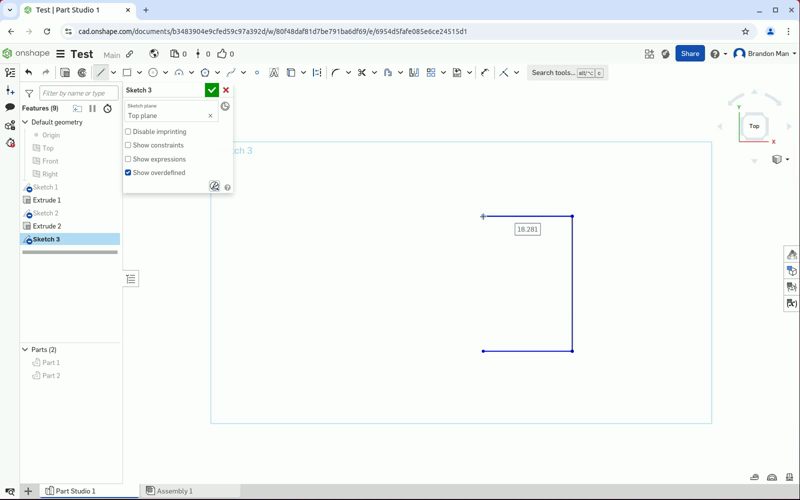
mouse_move(483, 351)
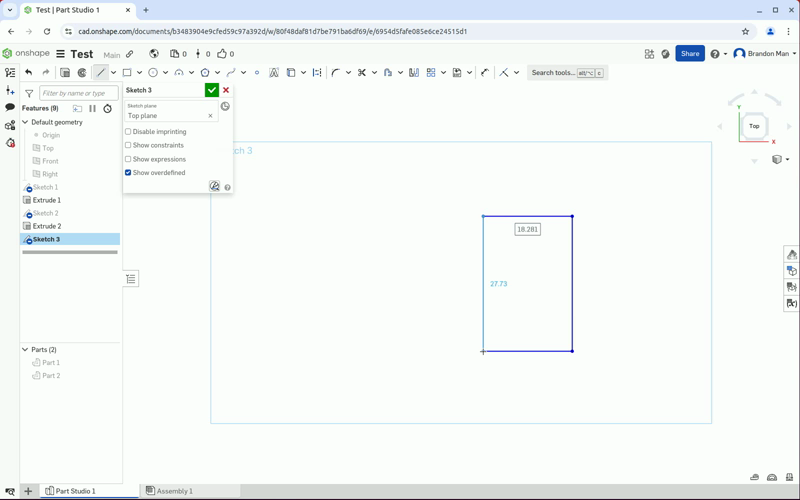
key_up(shift)
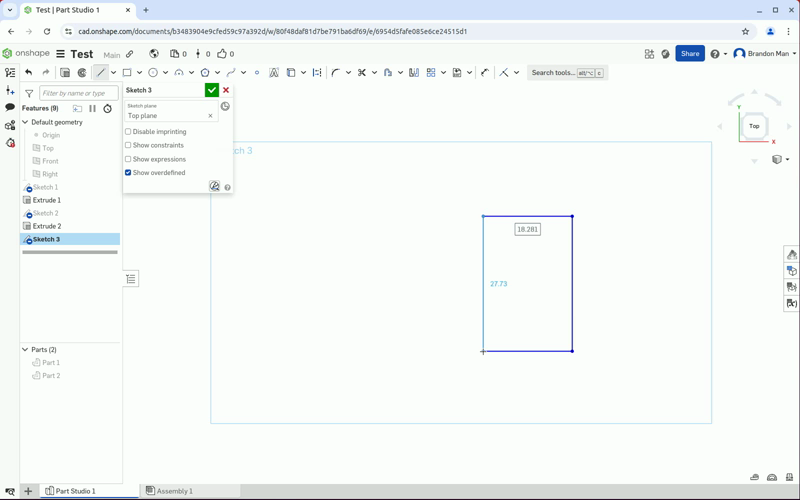
click(483, 351)
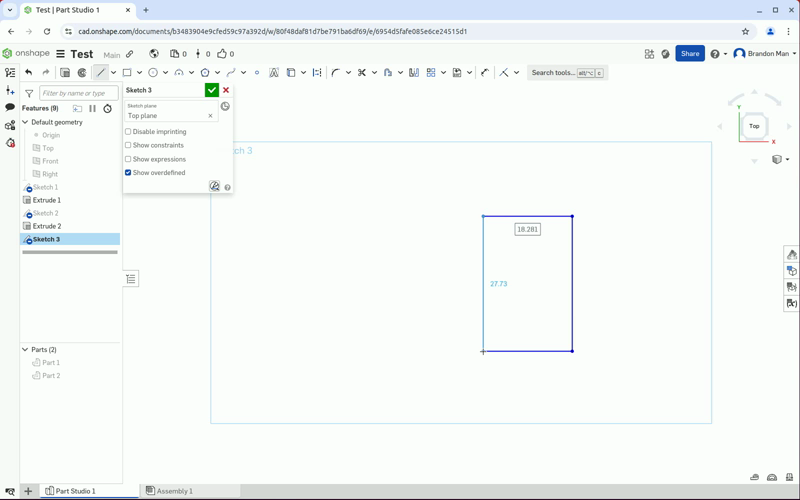
key(esc)
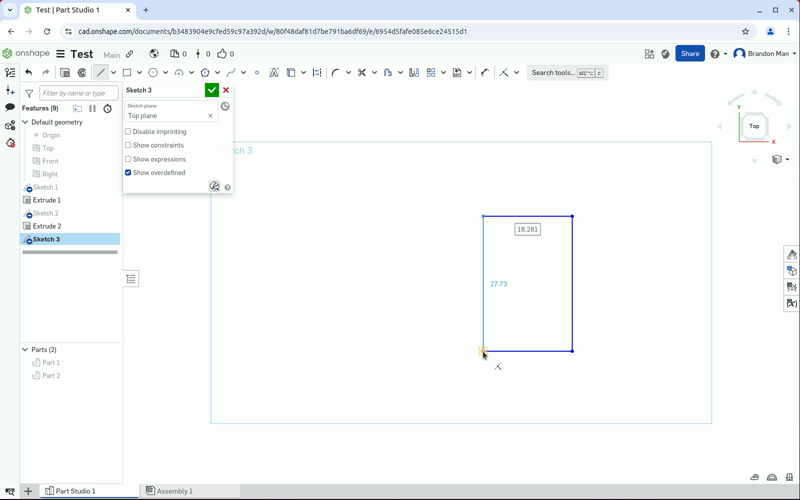
key(c)
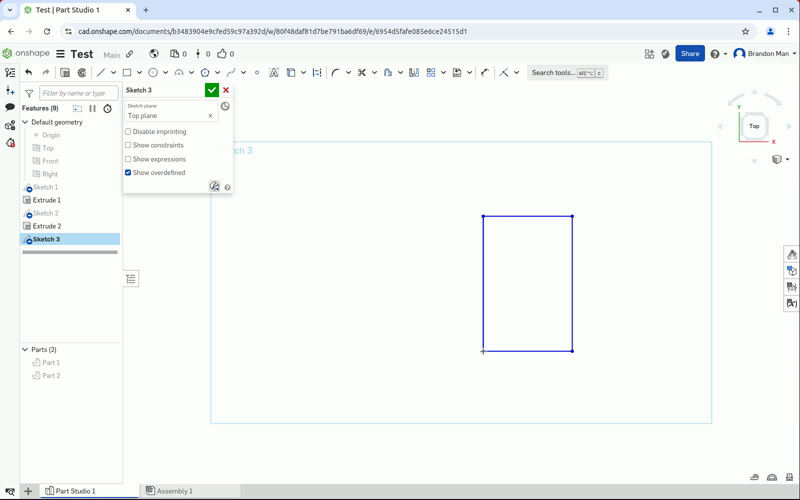
key_down(shift)
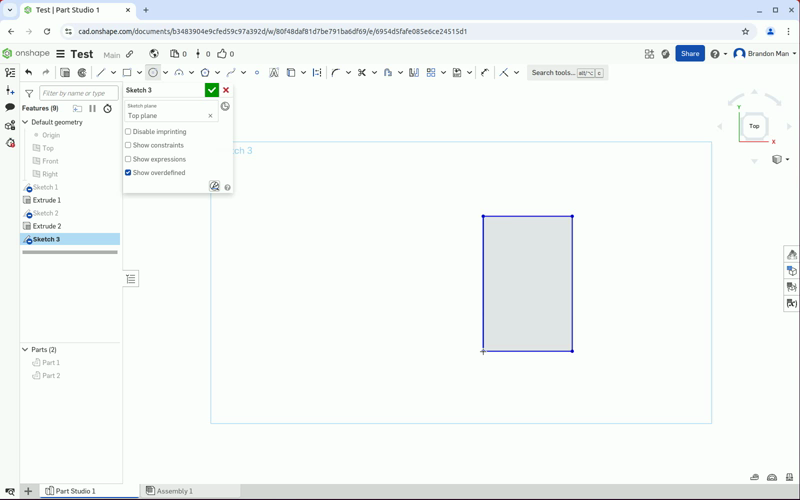
mouse_move(528, 282)
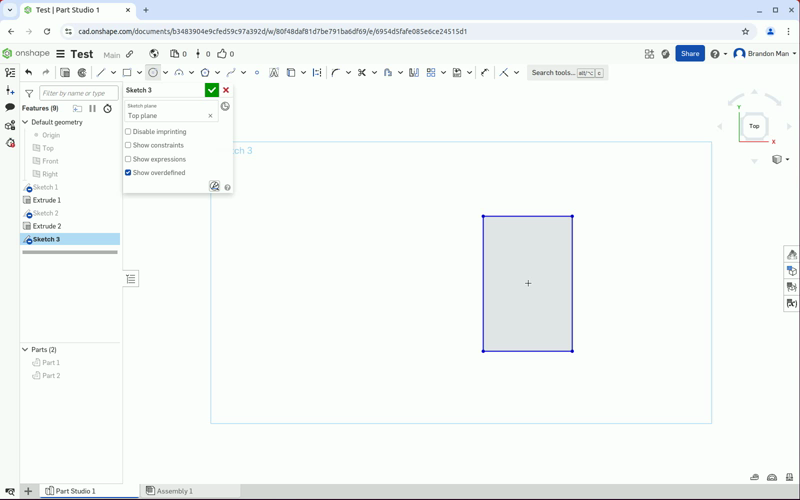
click(528, 282)
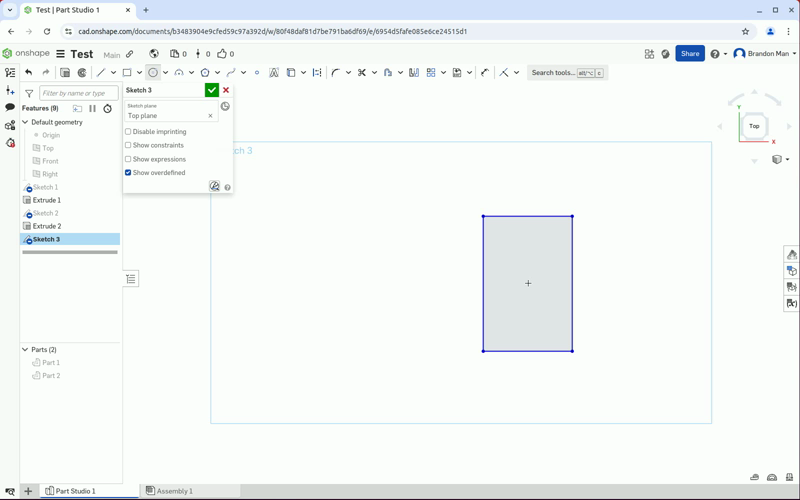
key_up(shift)
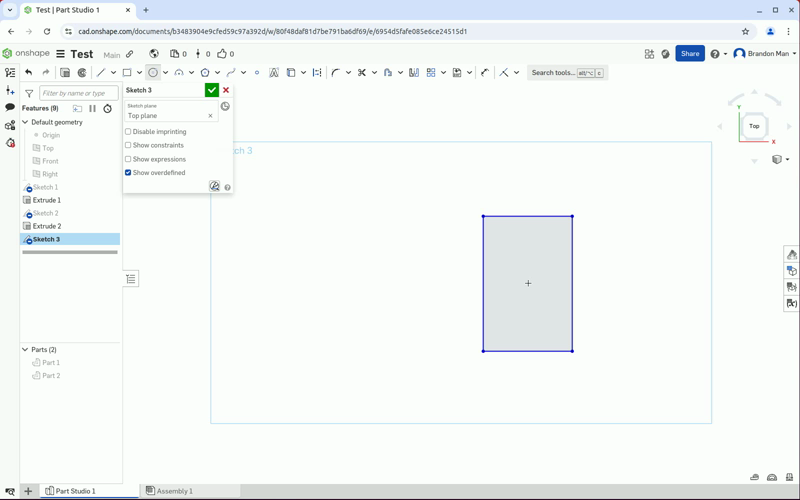
mouse_move(551, 282)
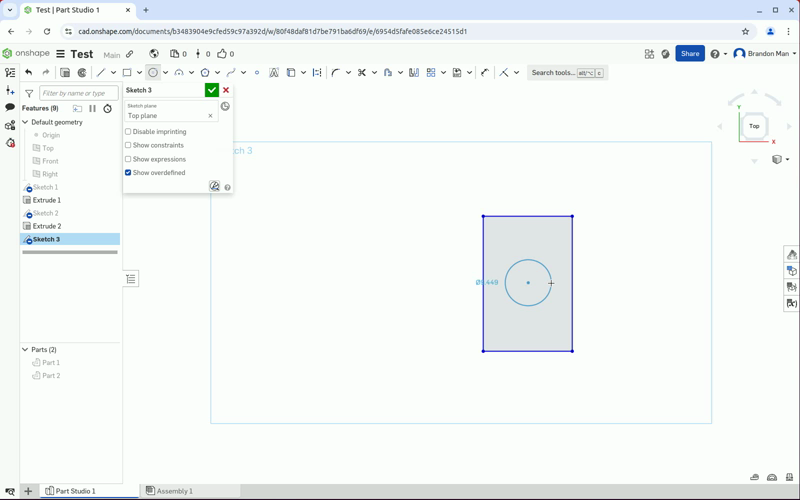
click(551, 282)
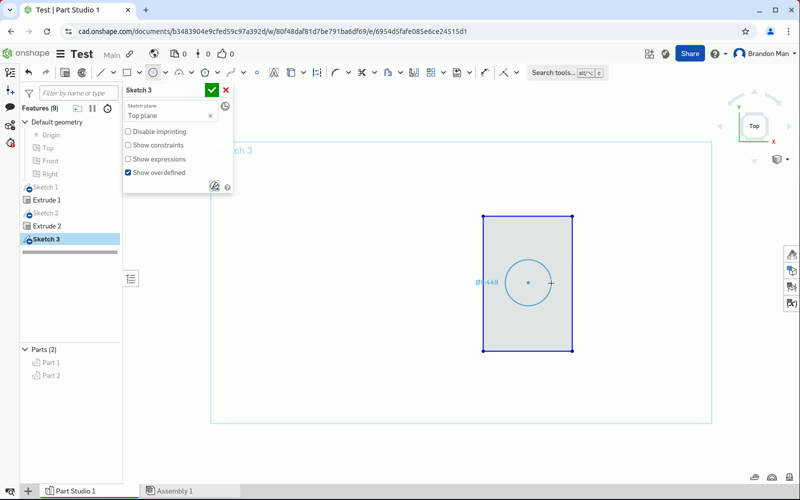
key(esc)
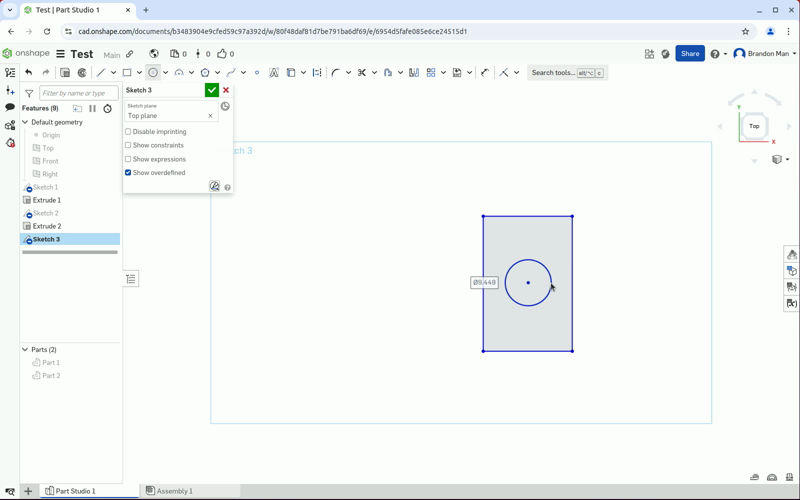
mouse_move(493, 314)
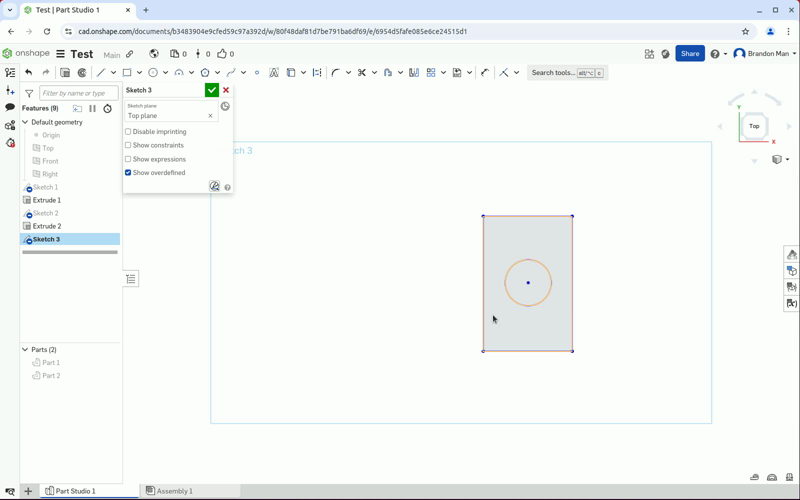
click(493, 314)
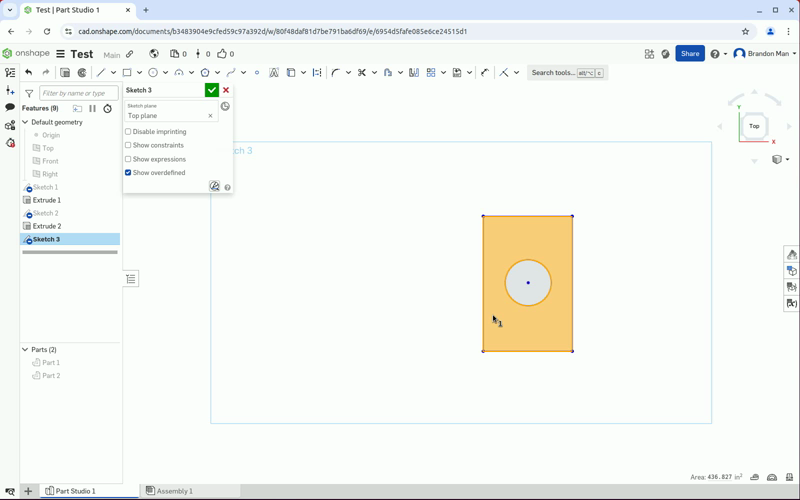
mouse_move(73, 352)
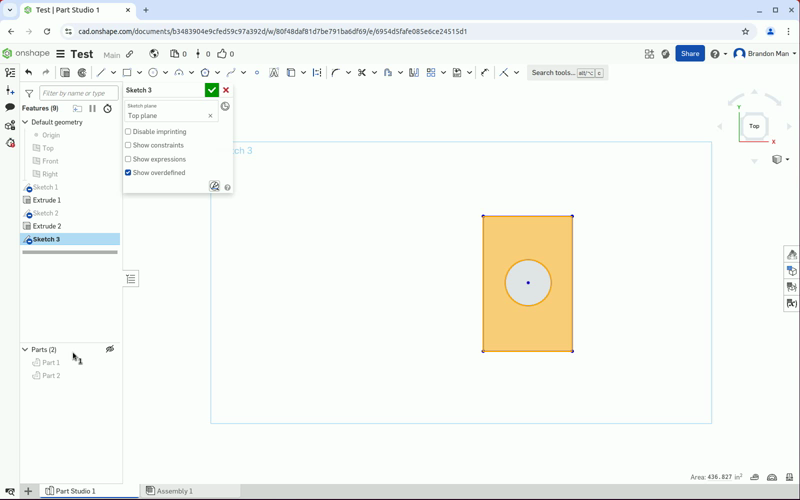
key(shift+y)
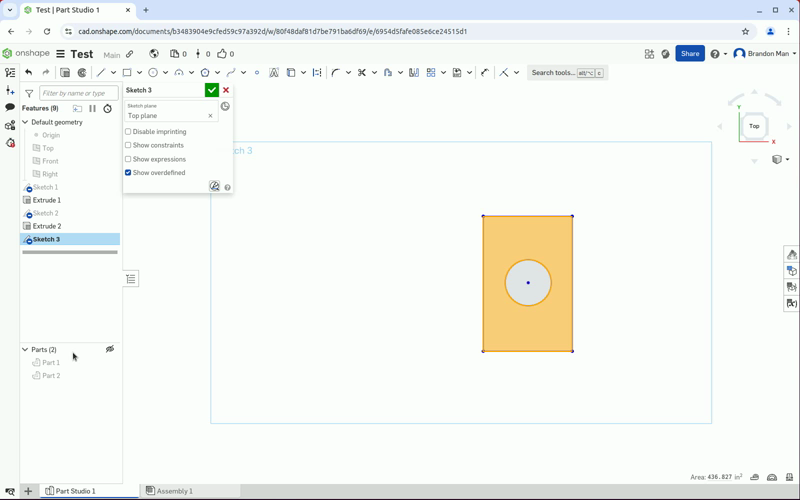
key(shift+e)
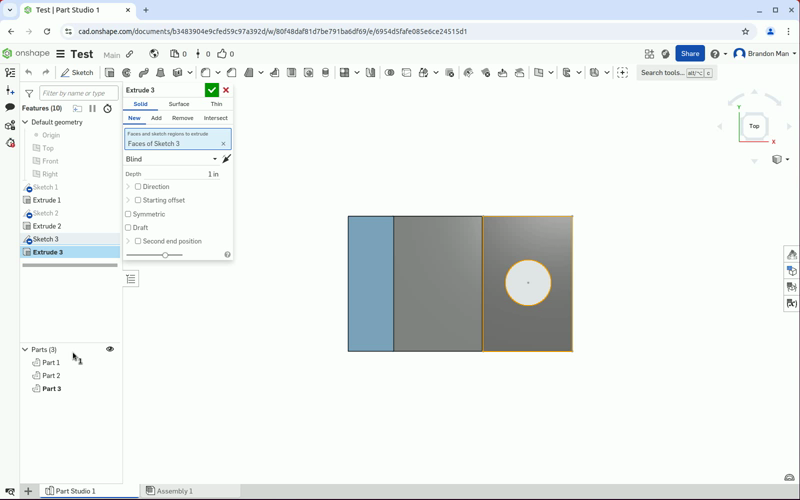
mouse_move(143, 106)
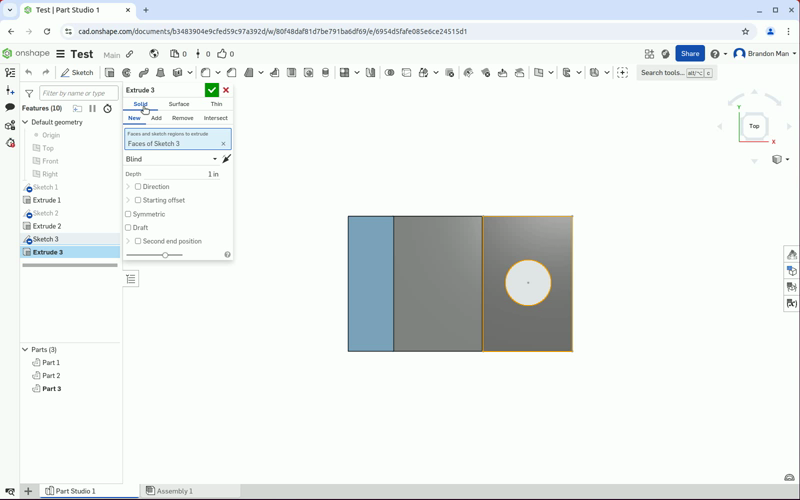
click(143, 106)
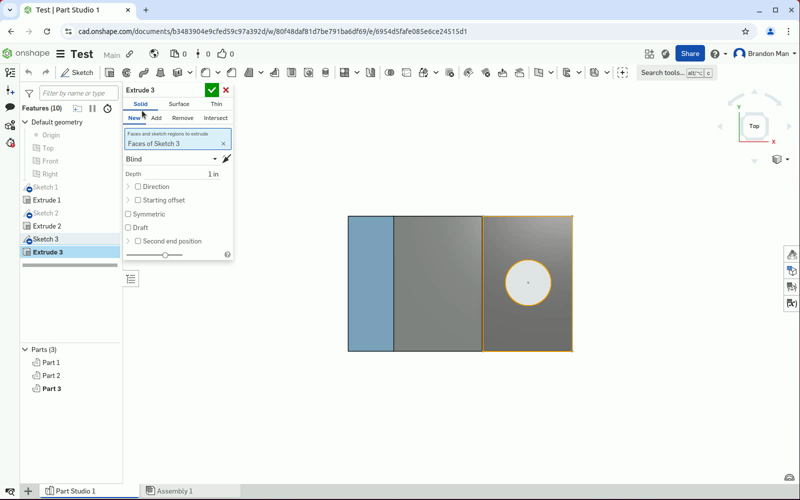
mouse_move(137, 120)
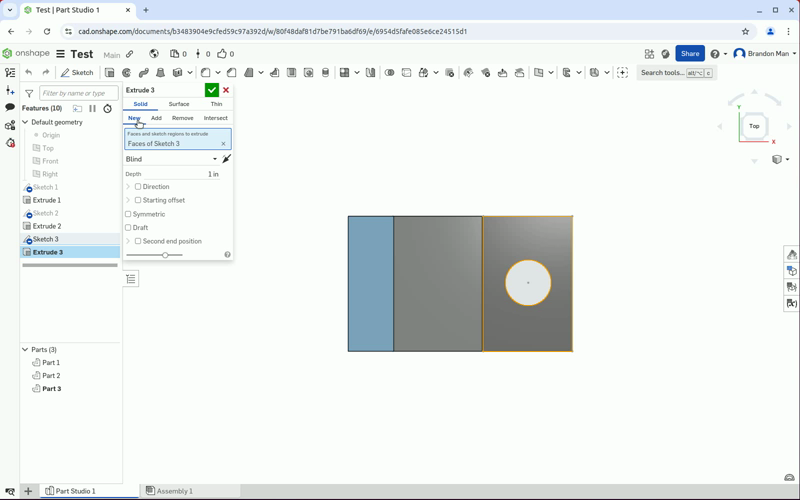
click(137, 120)
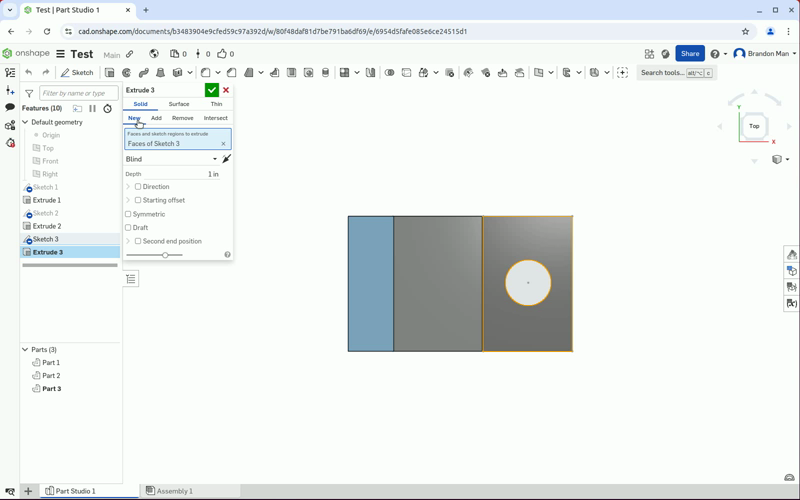
key(tab, 4)
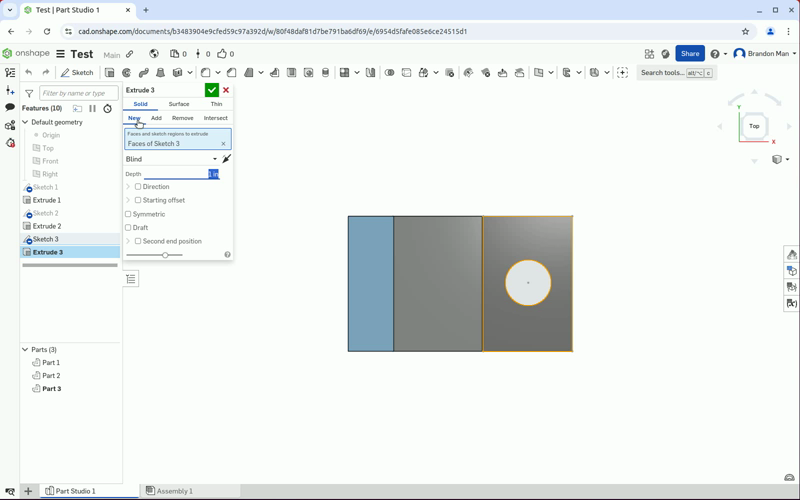
text(9.147)
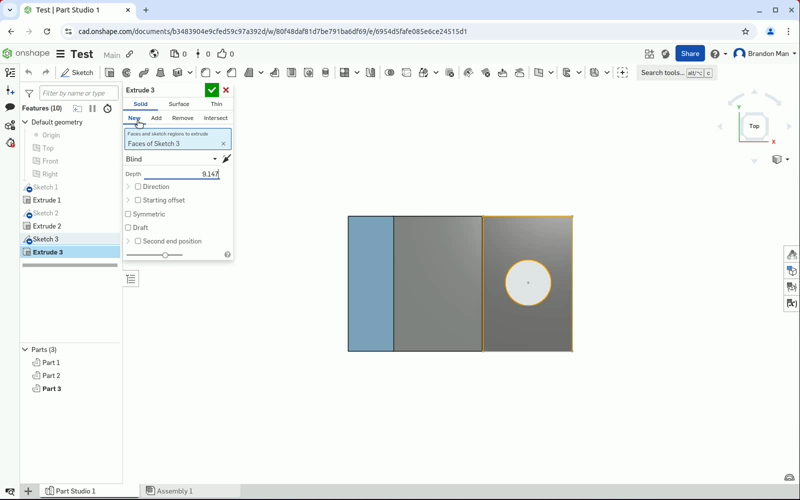
key(enter)
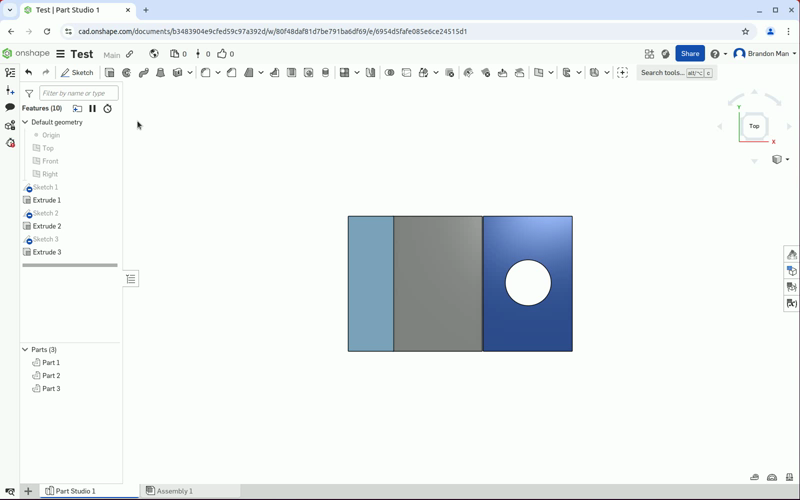
key(shift+h)
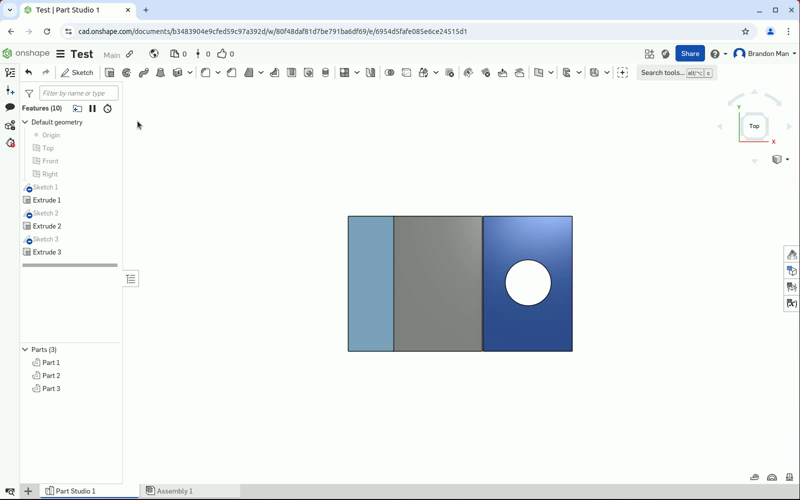
key(shift+h)
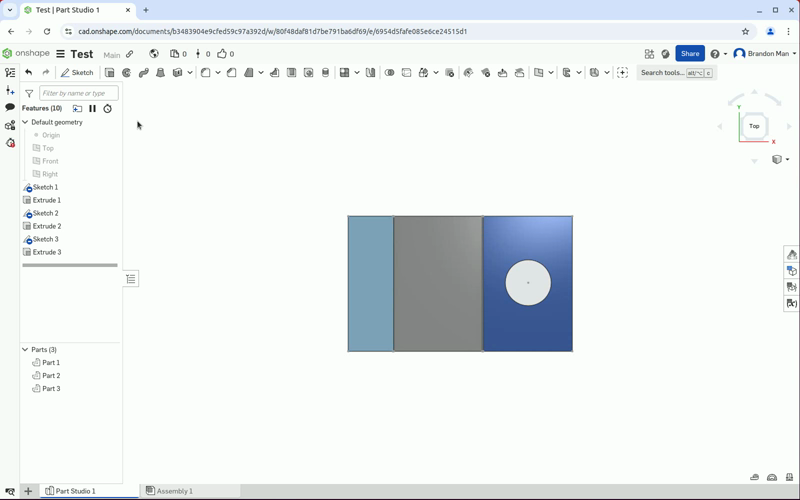
key(shift+7)
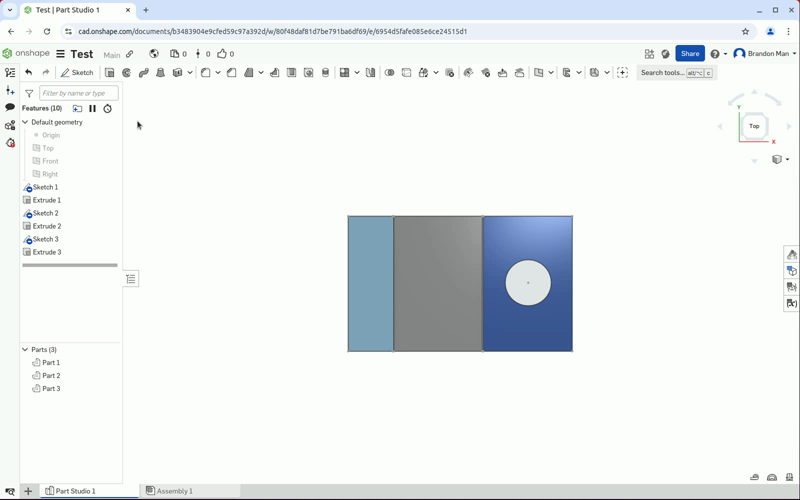
key(up, 3)
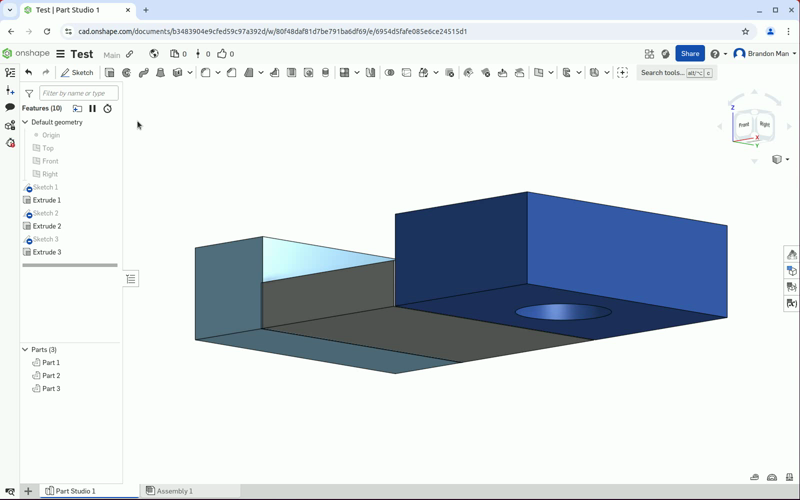
key(left, 3)
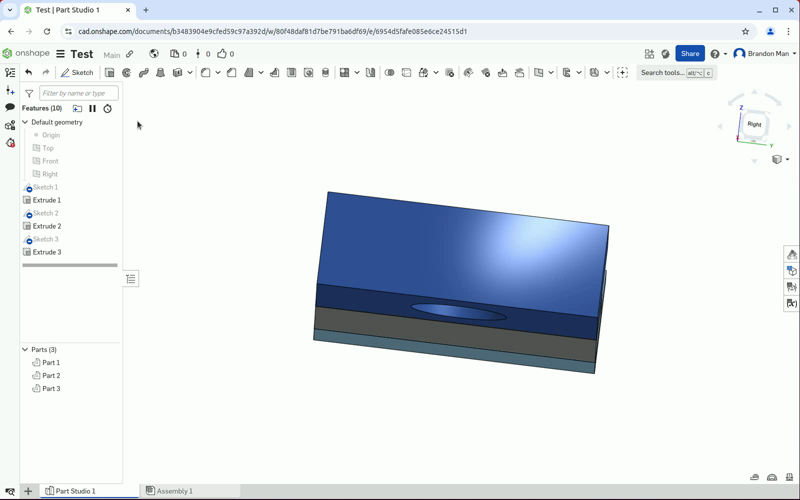
key(right, 3)
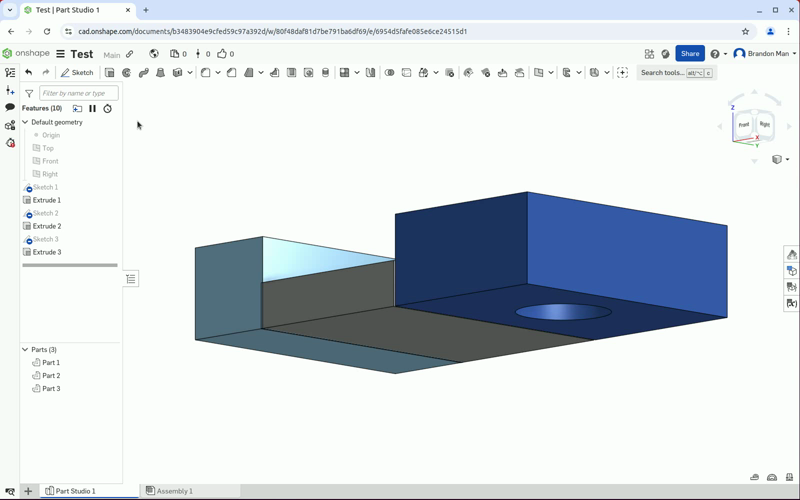
key(down, 3)
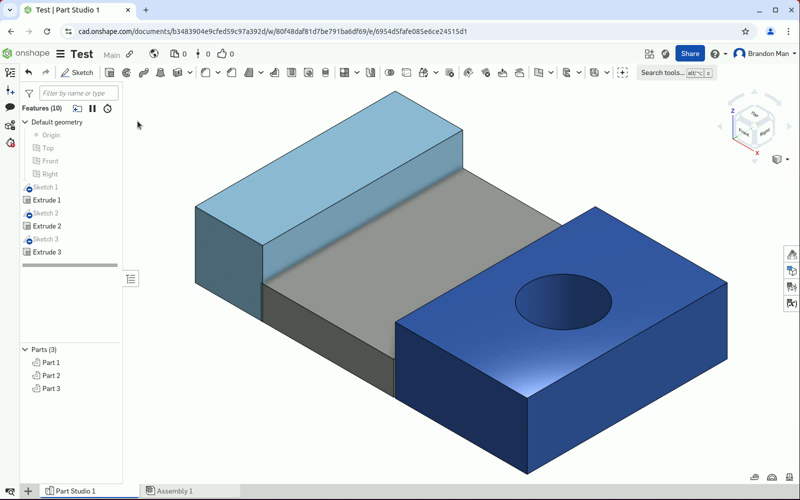
mouse_move(73, 189)
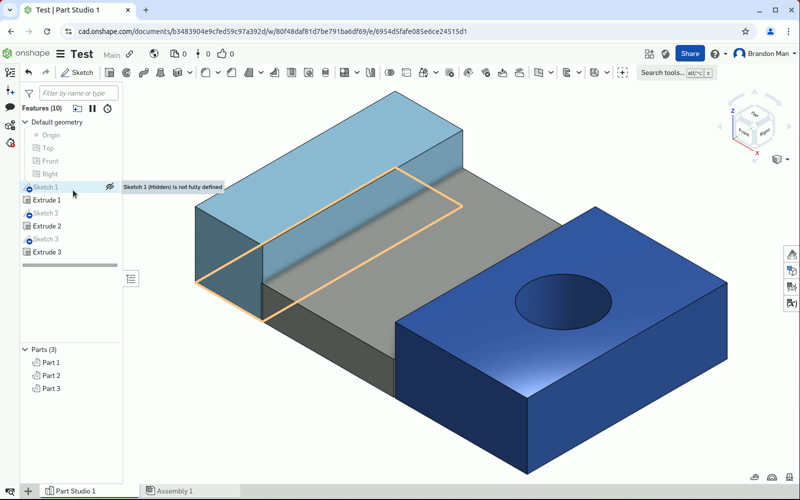
click(73, 189)